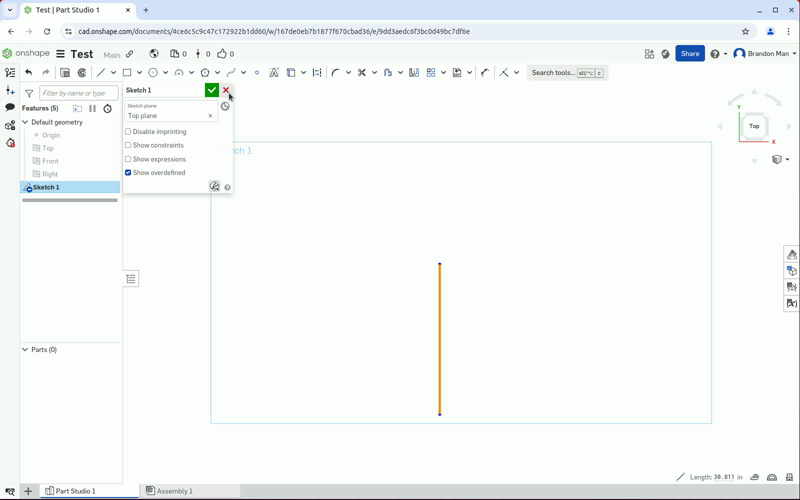
key(shift+h)
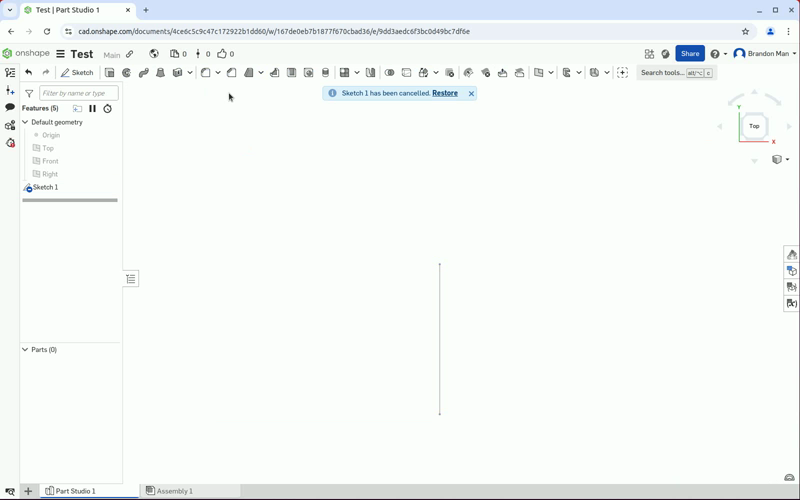
key(shift+s)
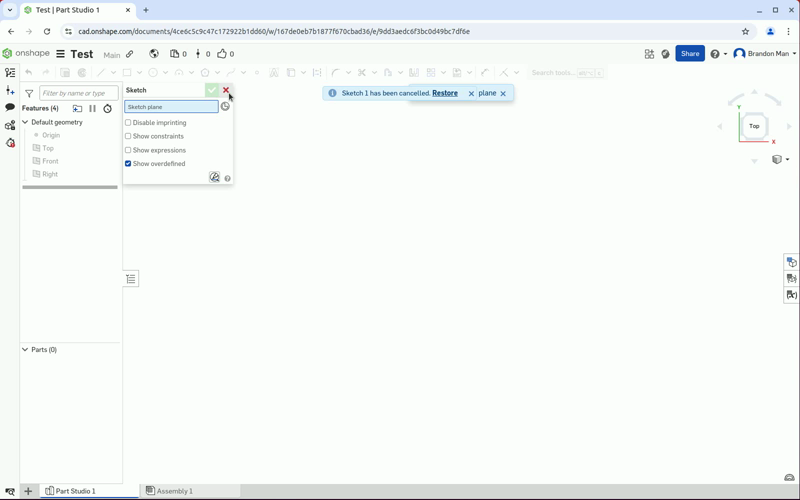
mouse_move(73, 150)
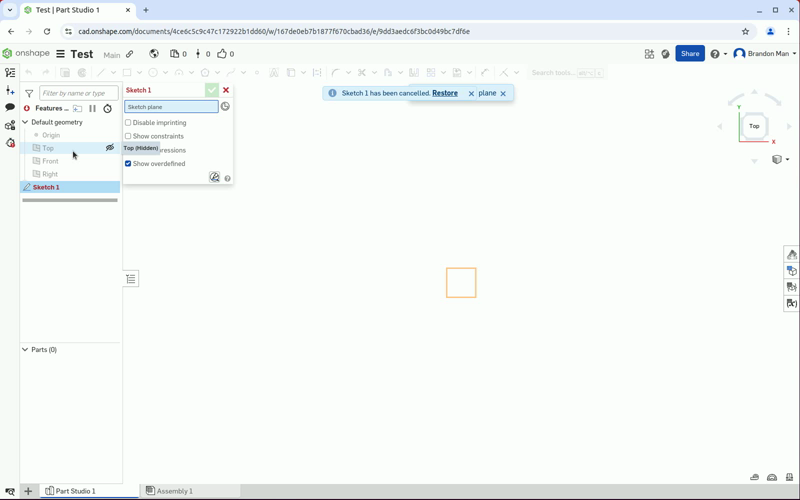
click(73, 150)
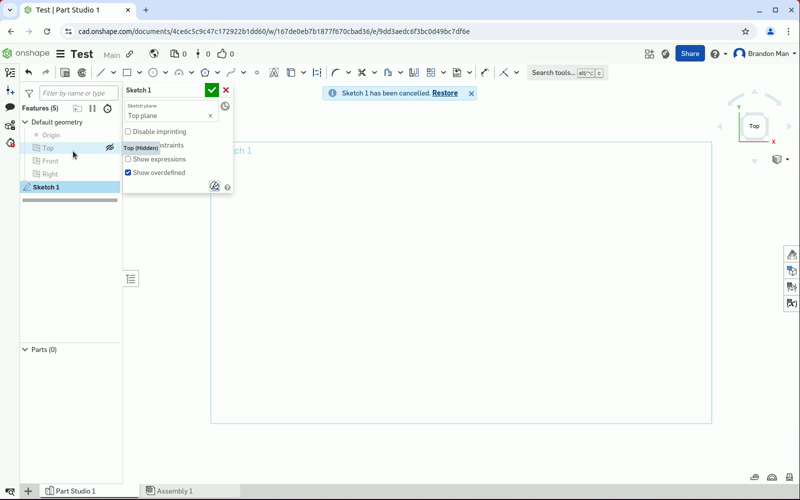
mouse_move(73, 352)
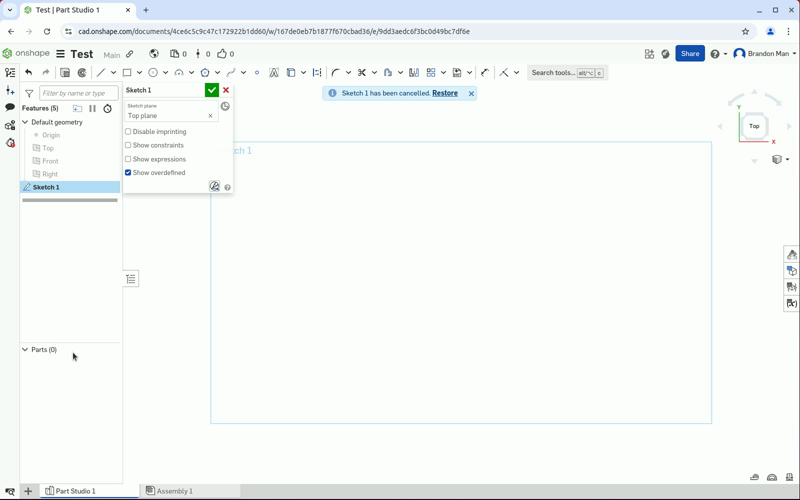
key(y)
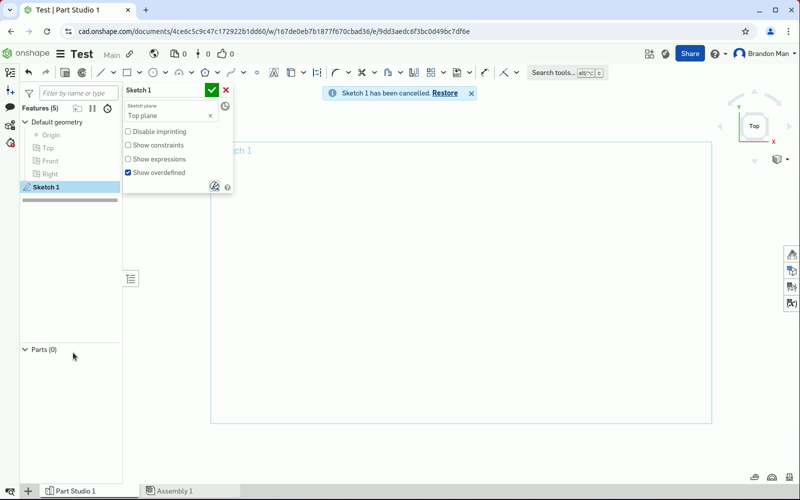
key(l)
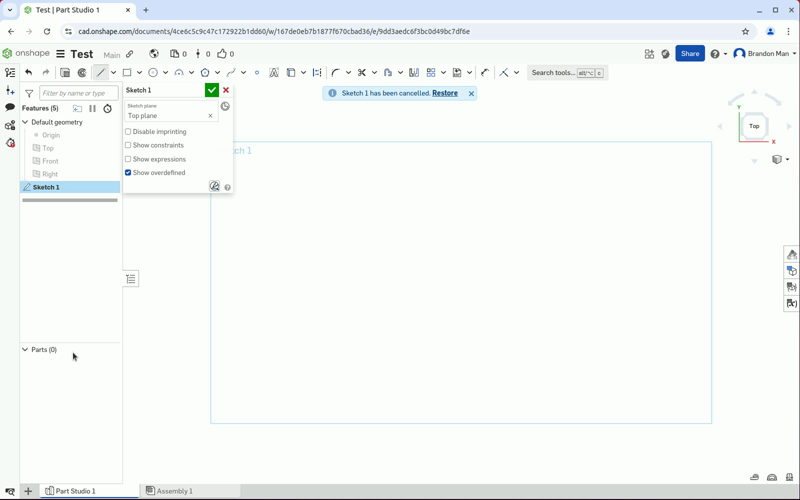
key_down(shift)
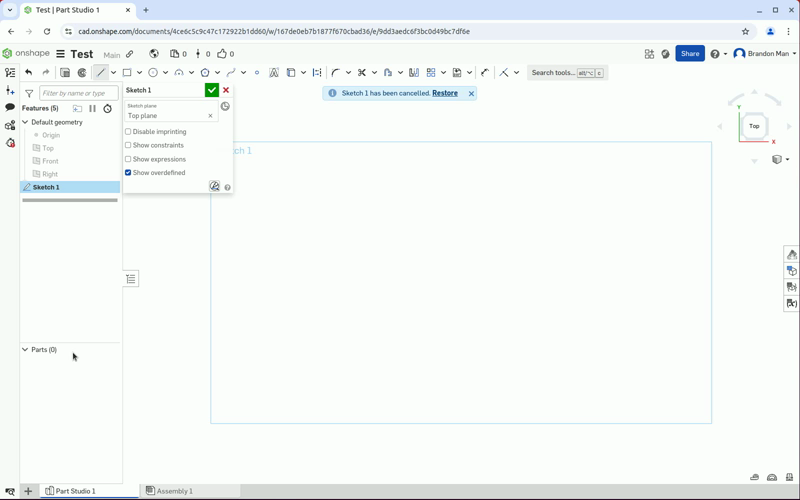
mouse_move(437, 297)
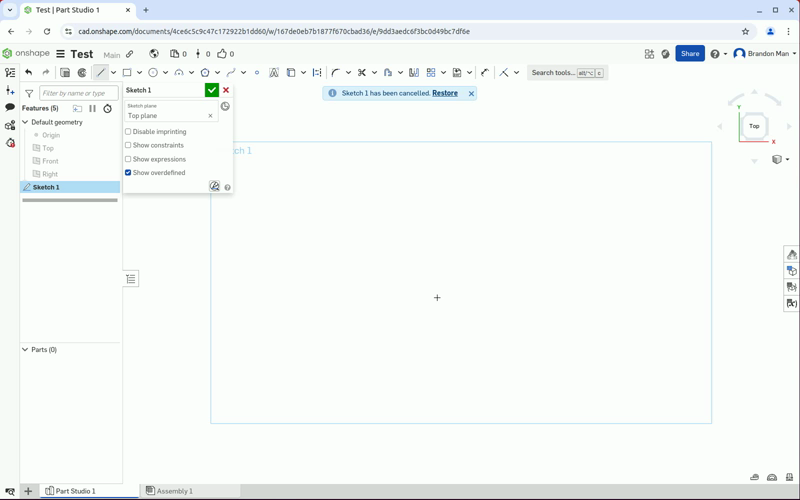
click(437, 297)
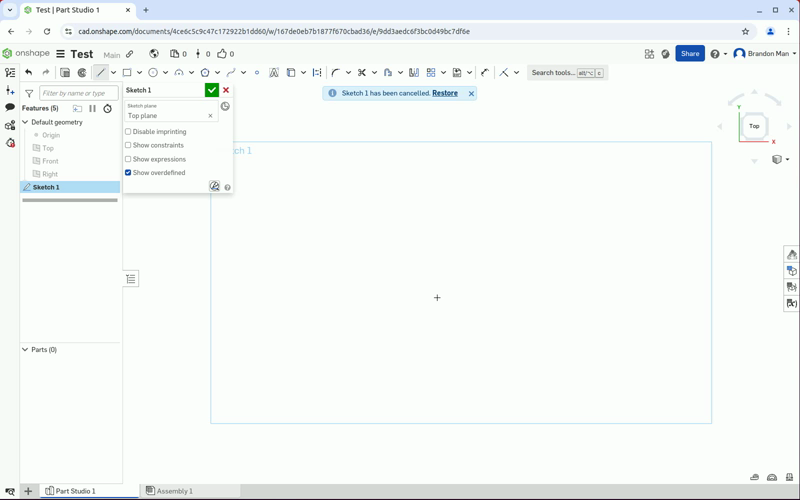
key_up(shift)
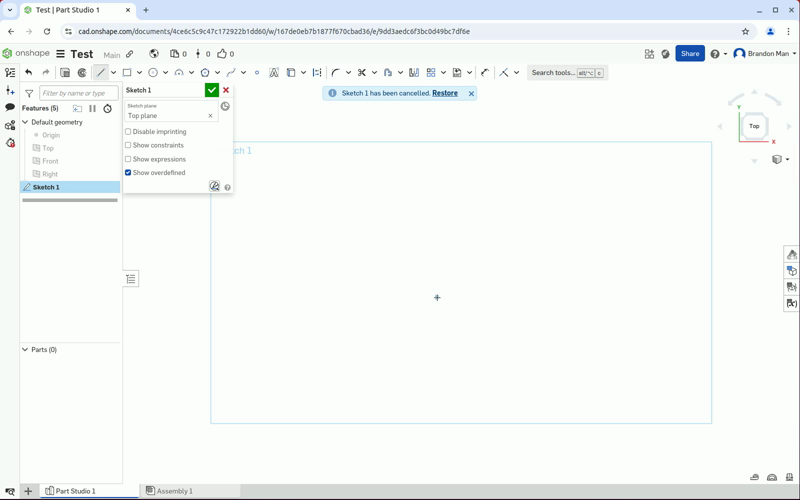
key_down(shift)
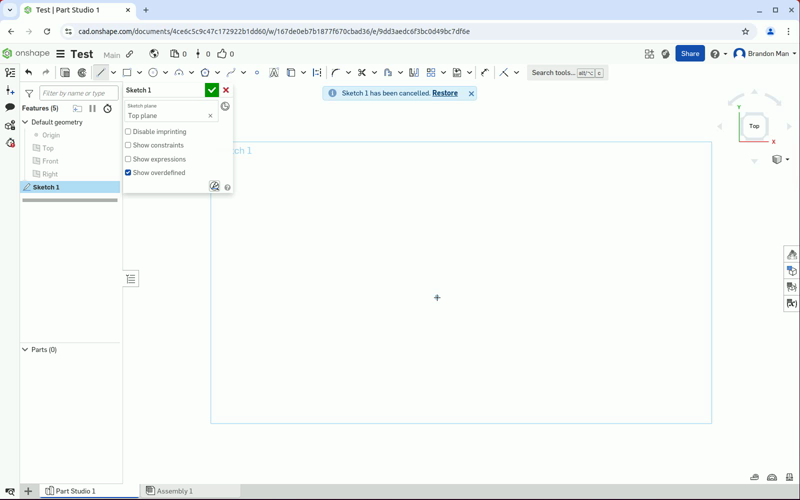
mouse_move(467, 297)
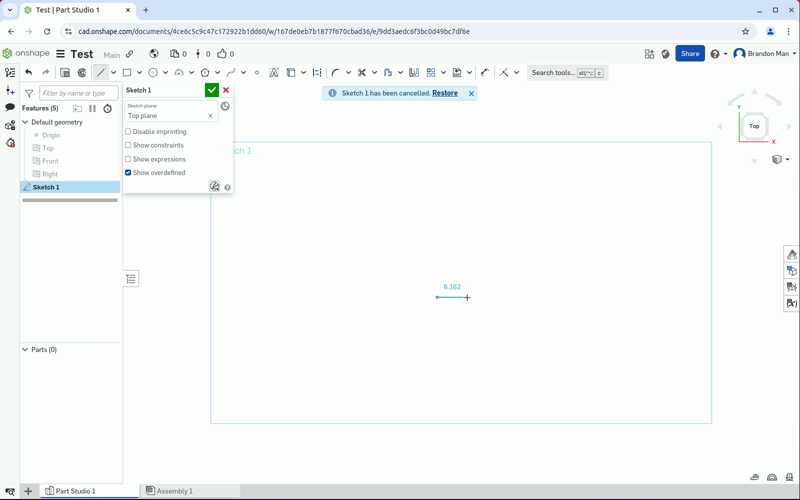
mouse_move(461, 310)
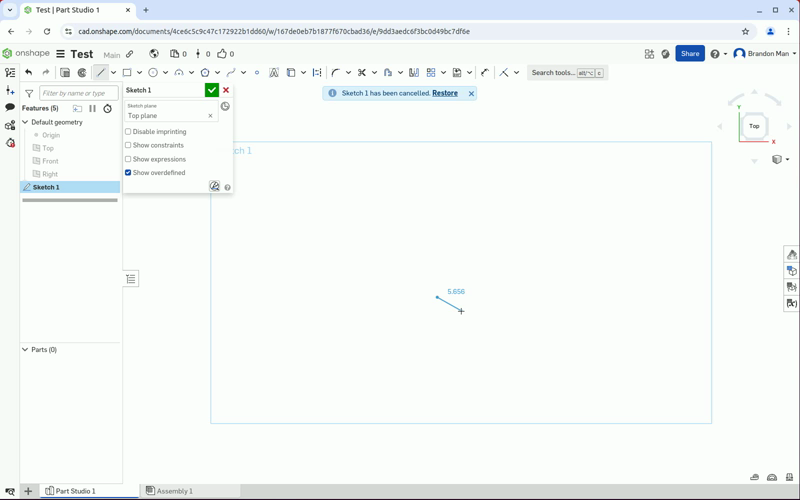
click(461, 310)
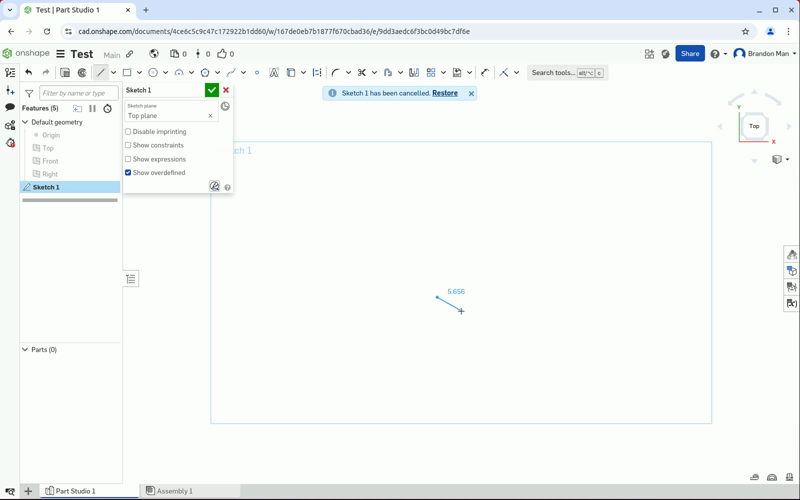
key_up(shift)
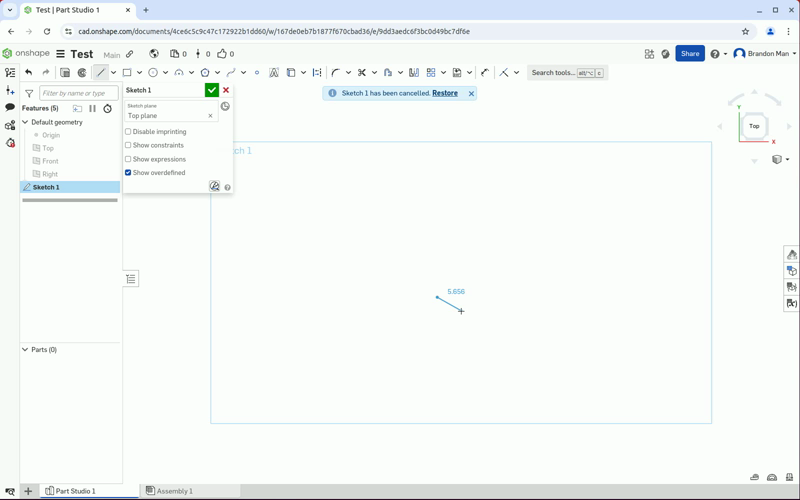
key_down(shift)
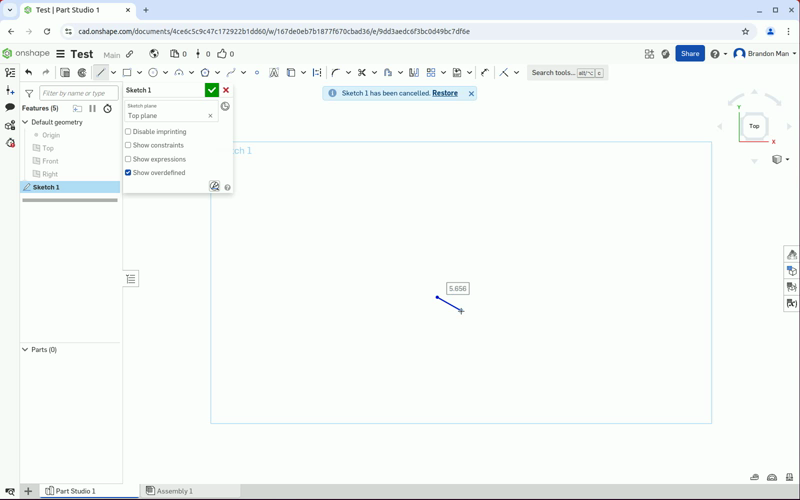
mouse_move(491, 310)
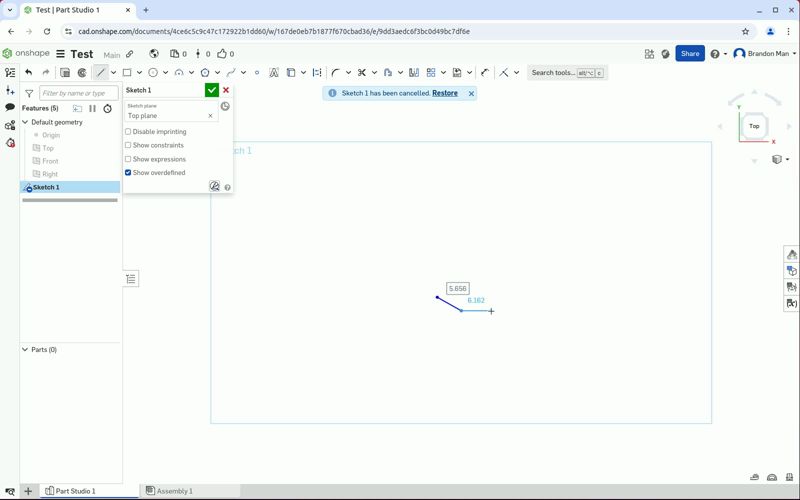
mouse_move(484, 297)
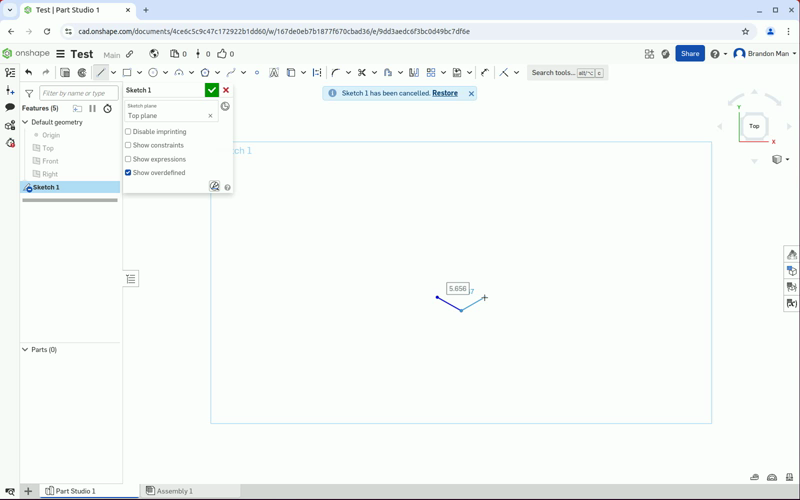
click(484, 297)
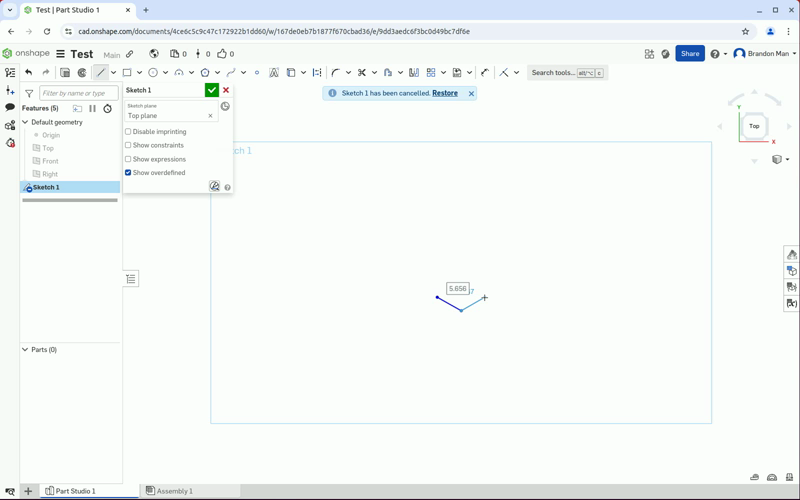
key_up(shift)
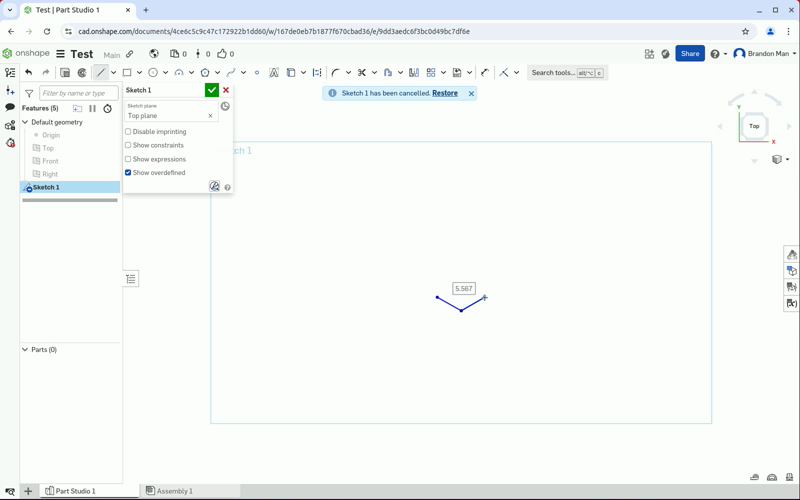
key_down(shift)
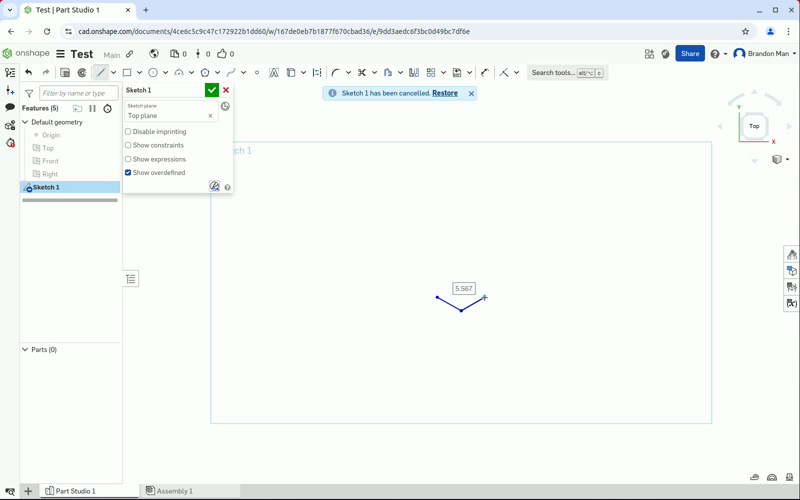
mouse_move(514, 297)
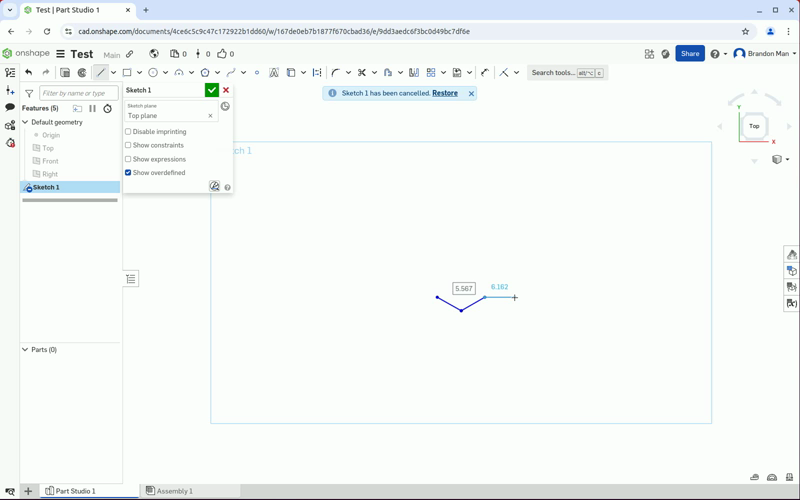
mouse_move(484, 269)
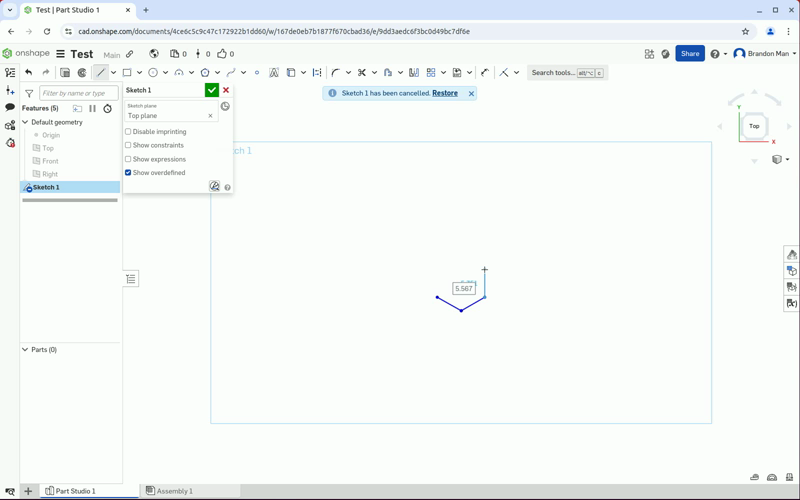
click(484, 269)
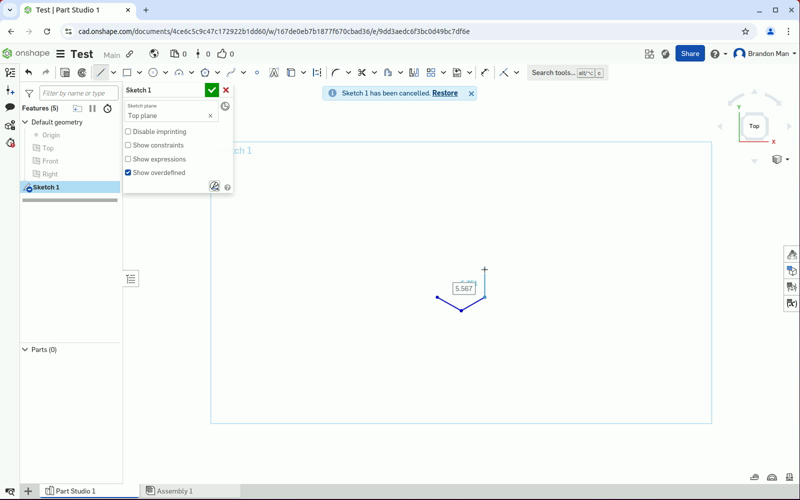
key_up(shift)
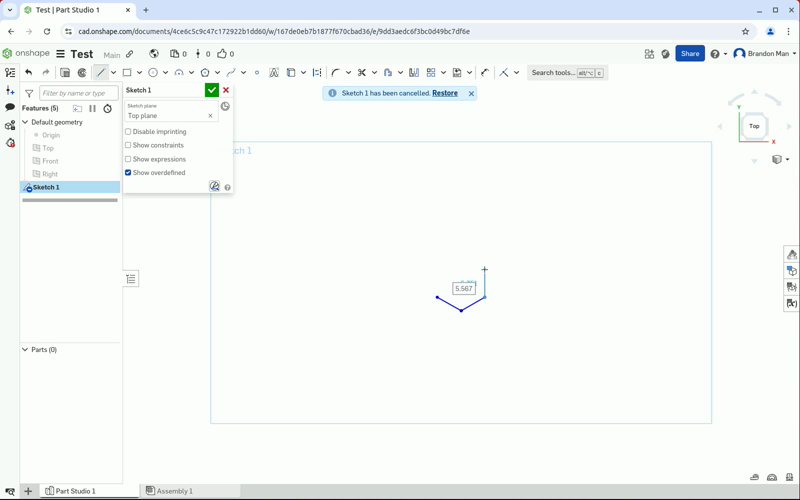
key_down(shift)
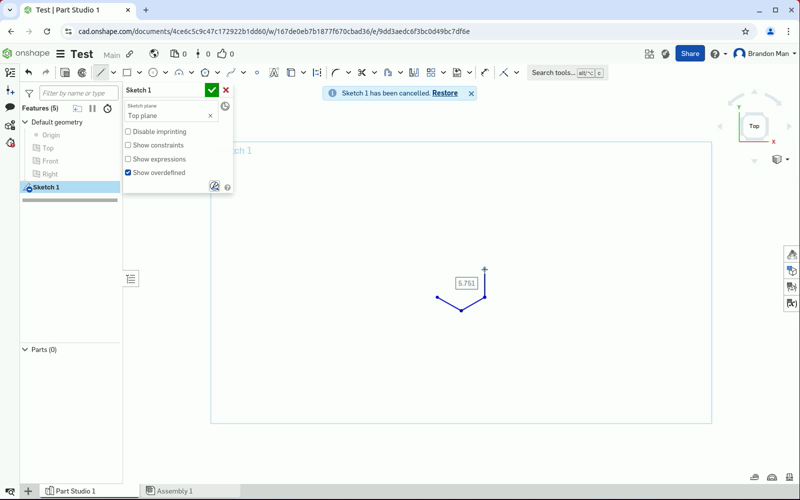
mouse_move(514, 269)
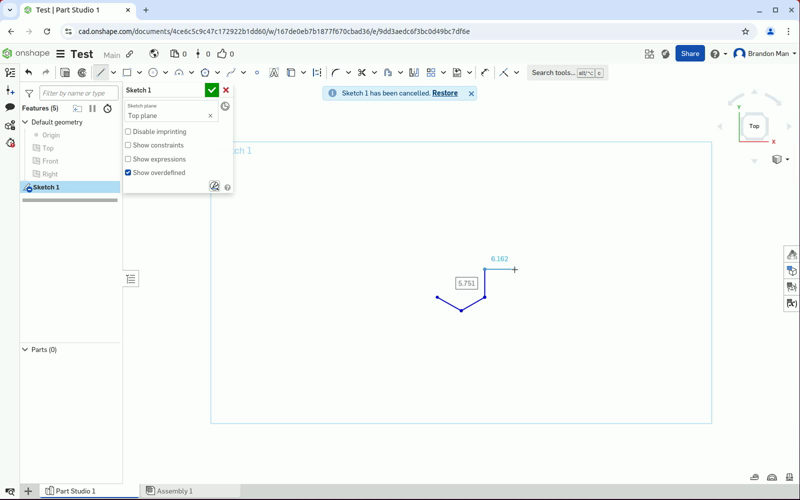
mouse_move(461, 255)
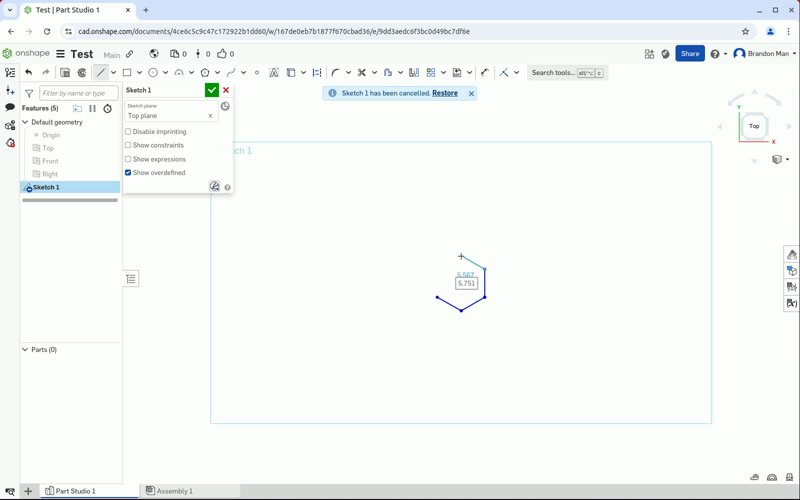
click(461, 255)
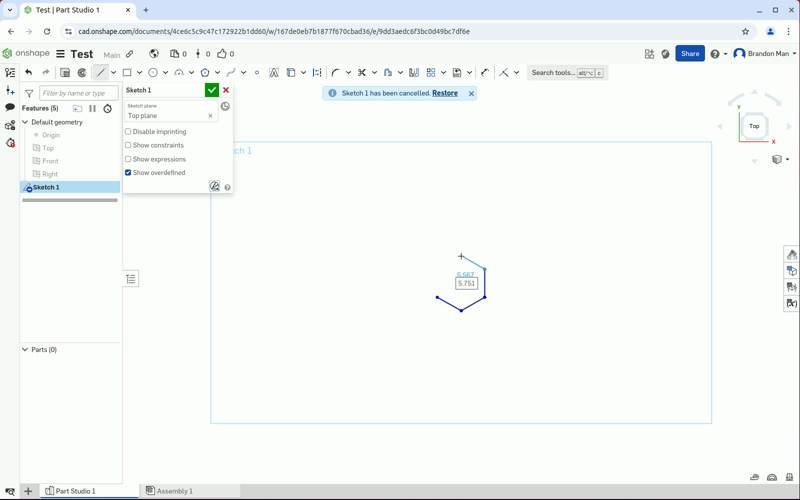
key_up(shift)
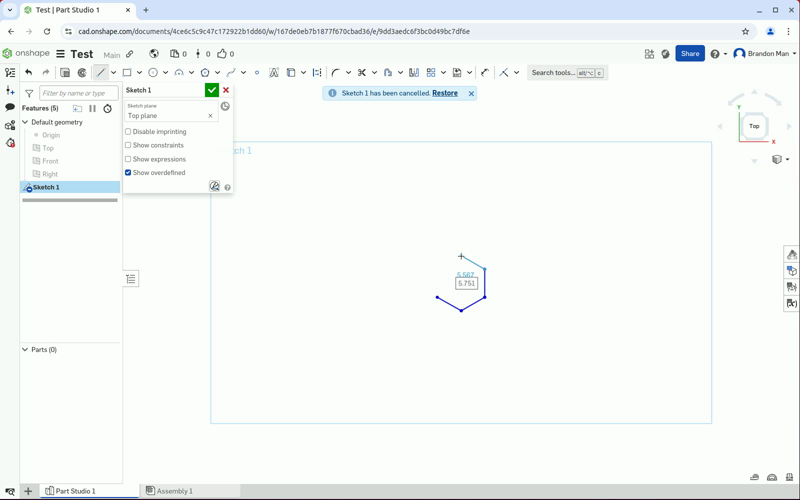
key_down(shift)
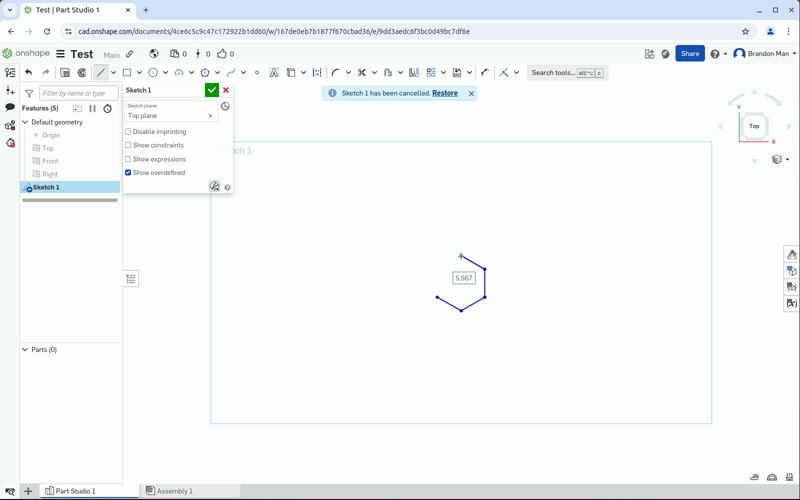
mouse_move(491, 255)
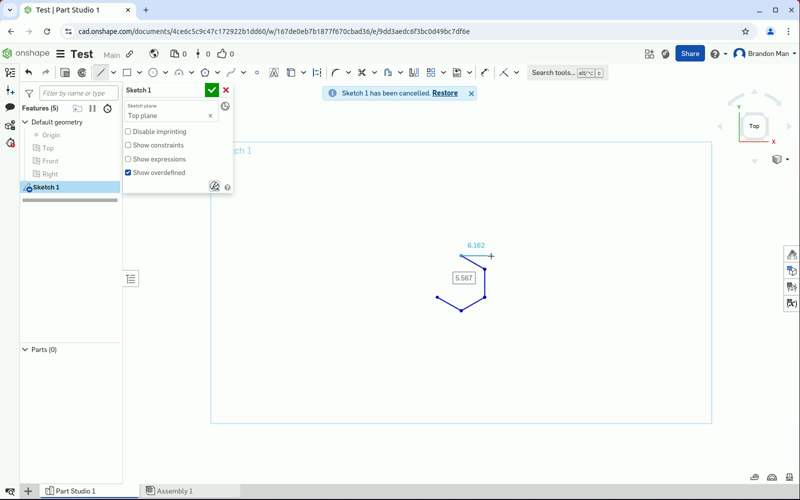
mouse_move(437, 269)
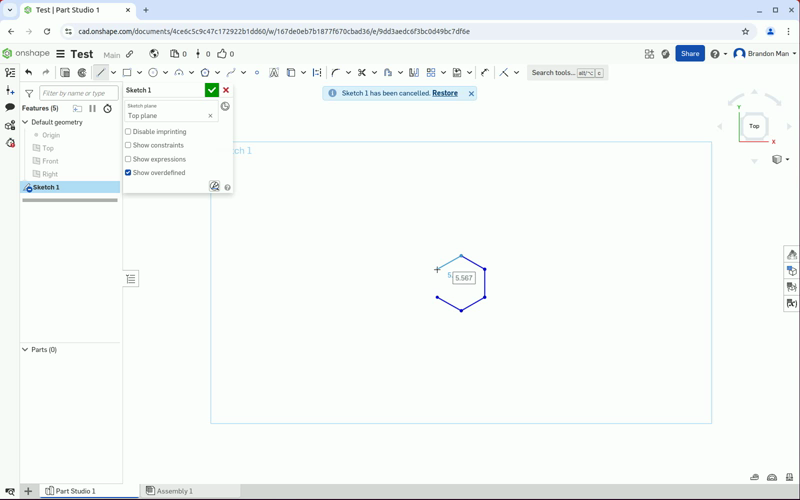
click(437, 269)
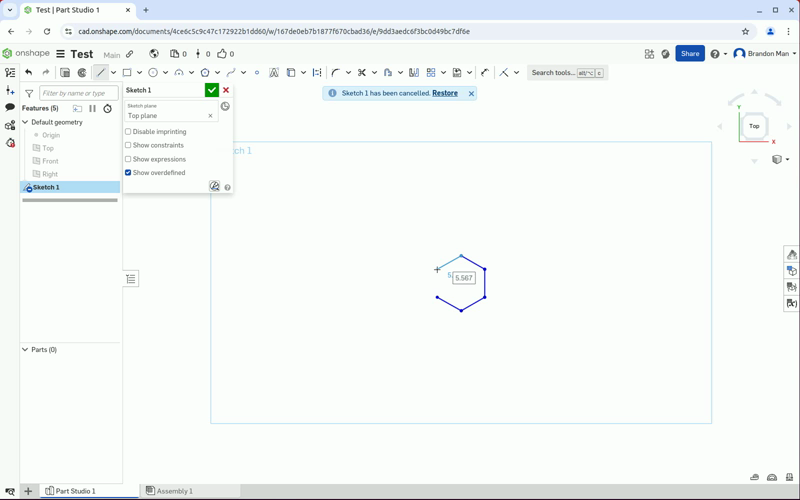
key_up(shift)
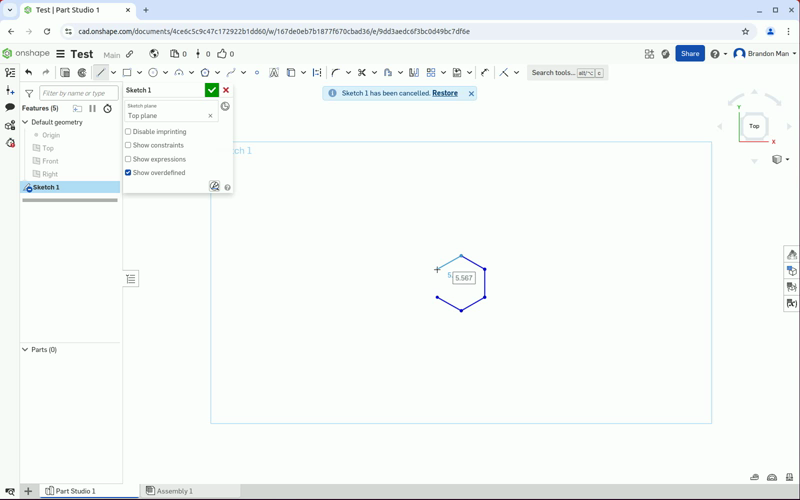
mouse_move(467, 269)
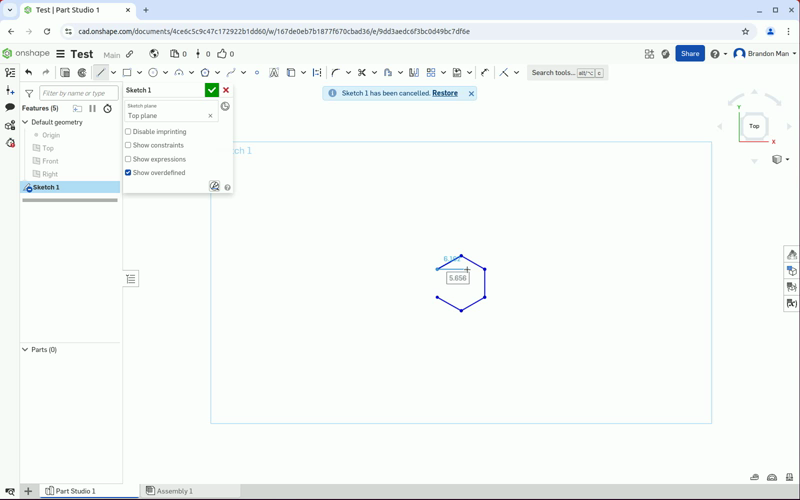
key_down(shift)
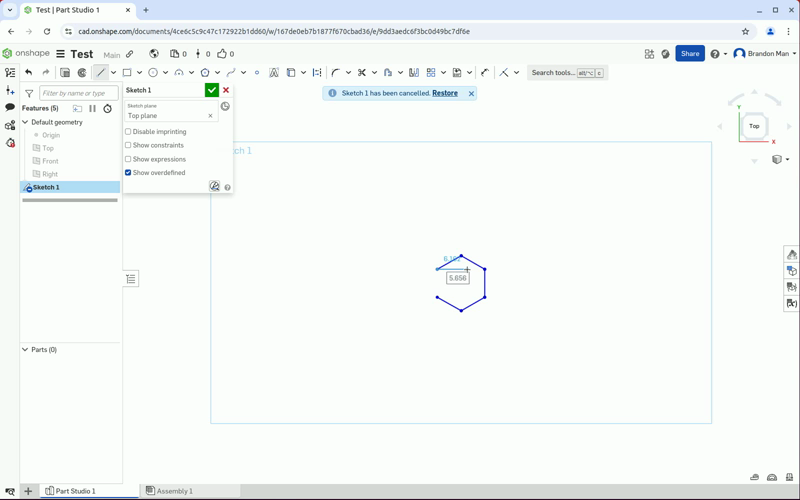
mouse_move(437, 297)
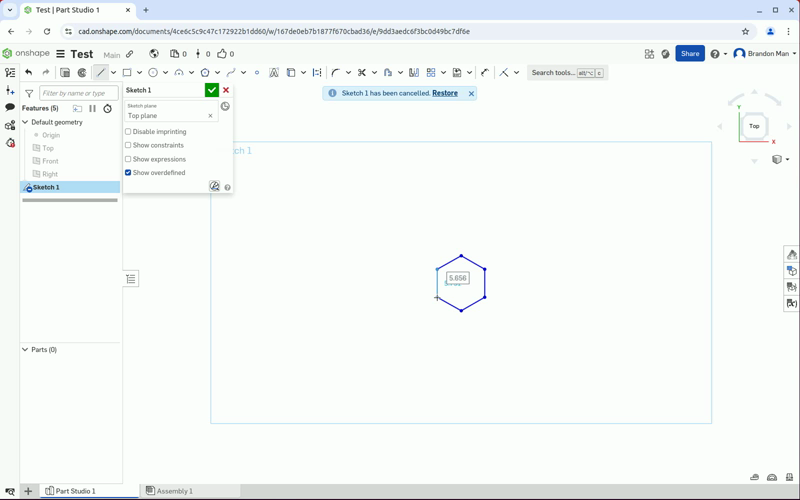
key_up(shift)
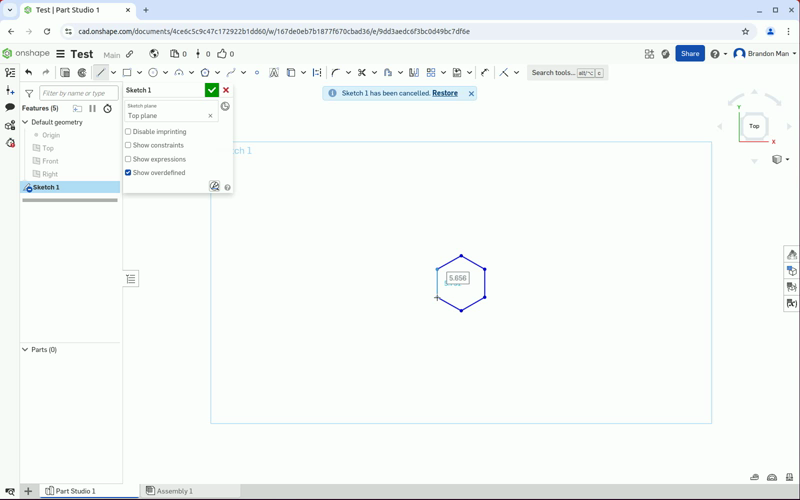
click(437, 297)
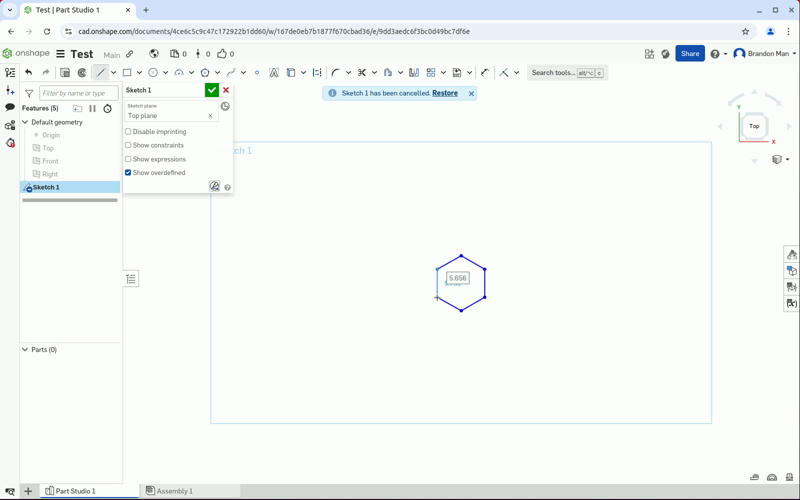
key(esc)
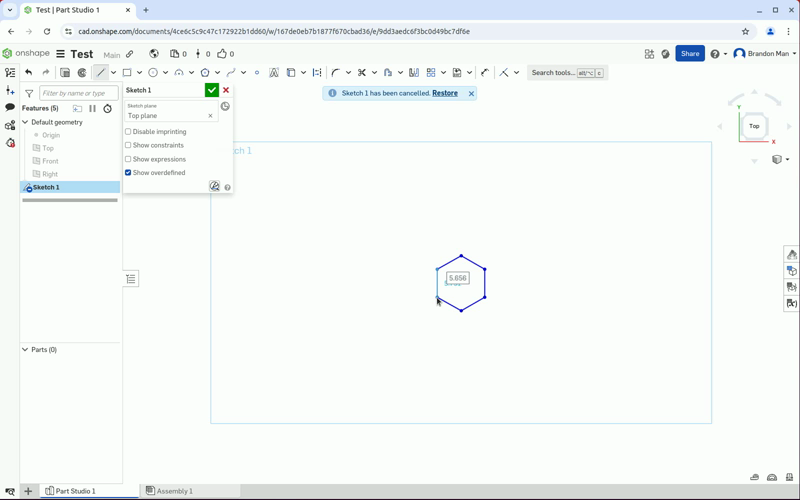
key(c)
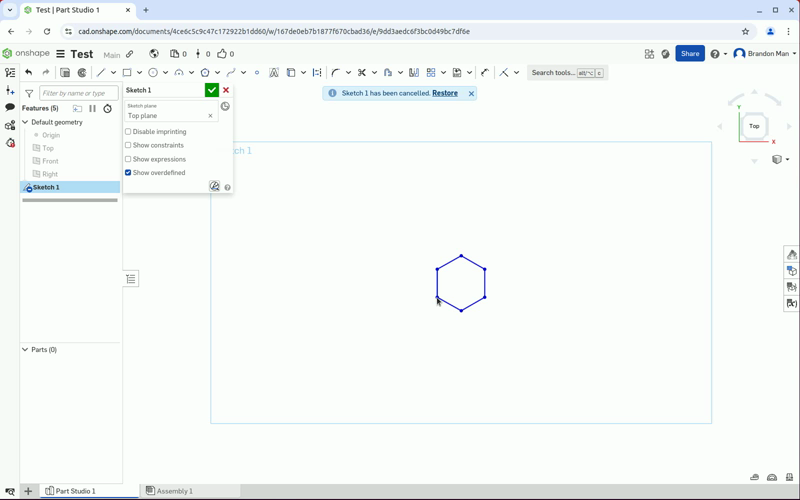
key_down(shift)
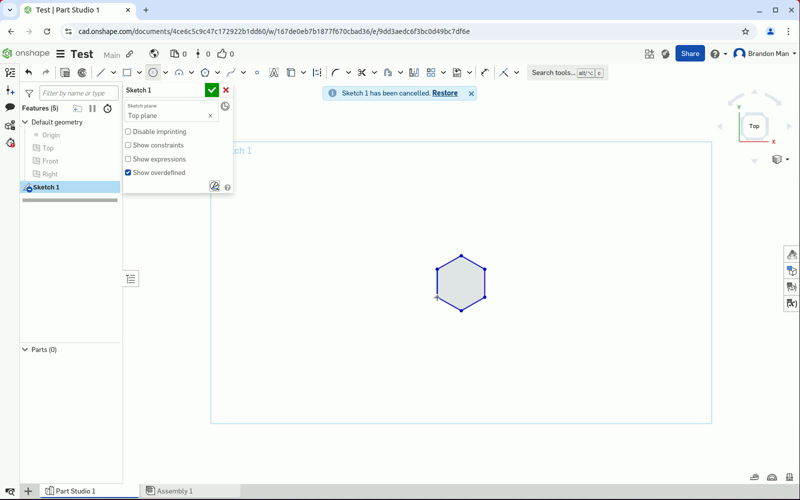
mouse_move(461, 283)
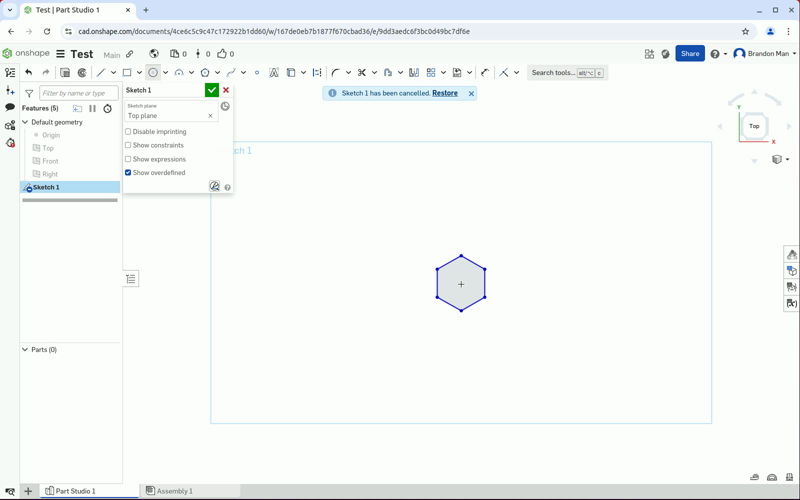
click(461, 283)
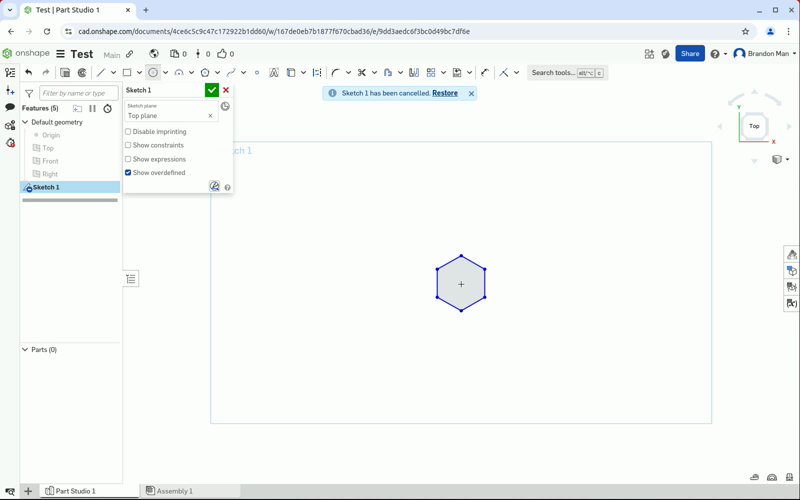
key_up(shift)
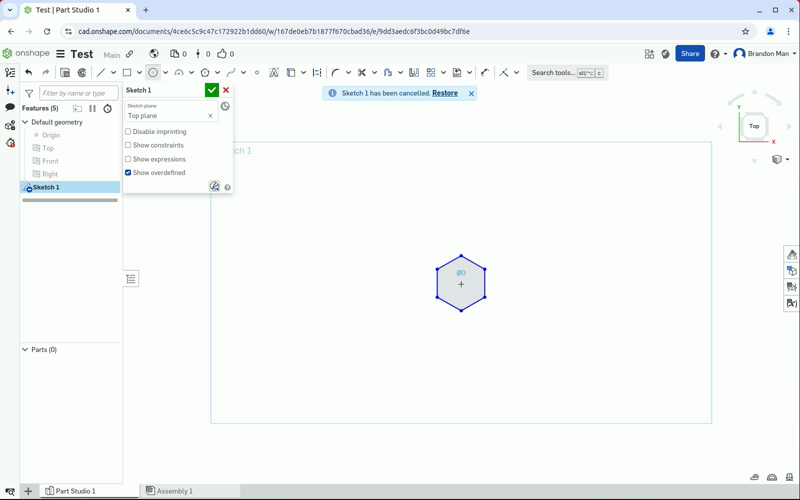
mouse_move(475, 283)
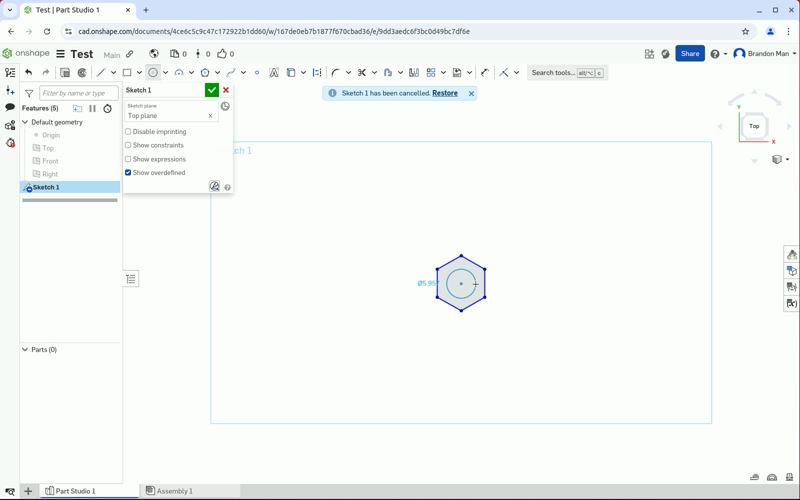
click(475, 283)
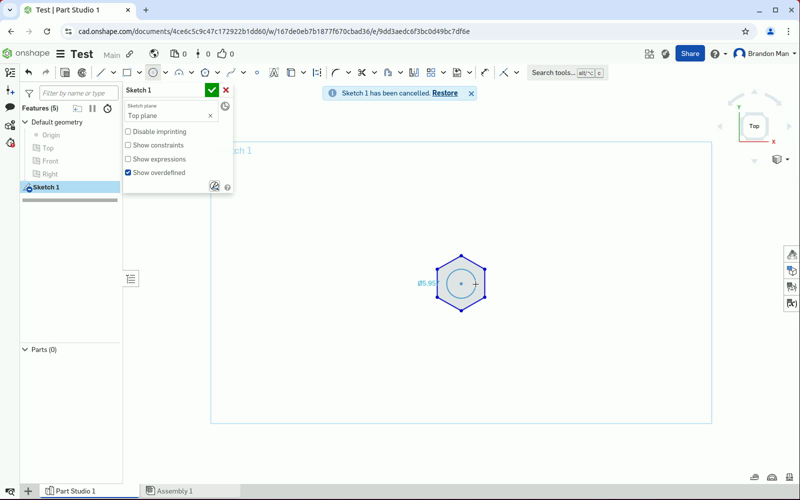
key(esc)
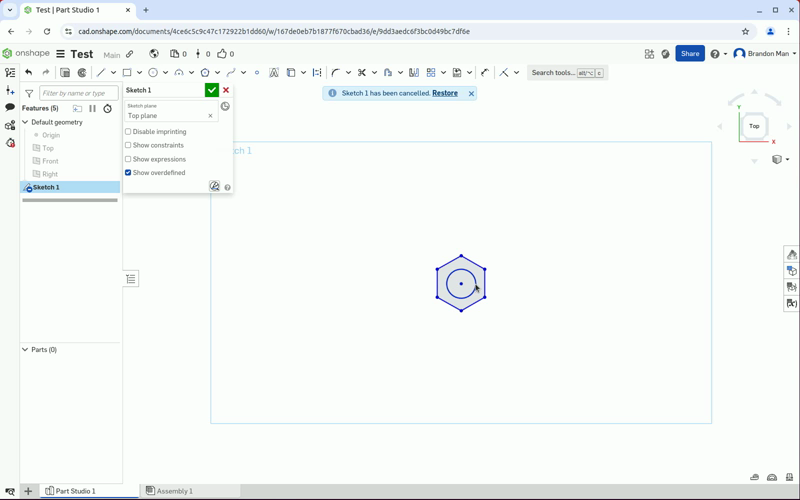
mouse_move(440, 278)
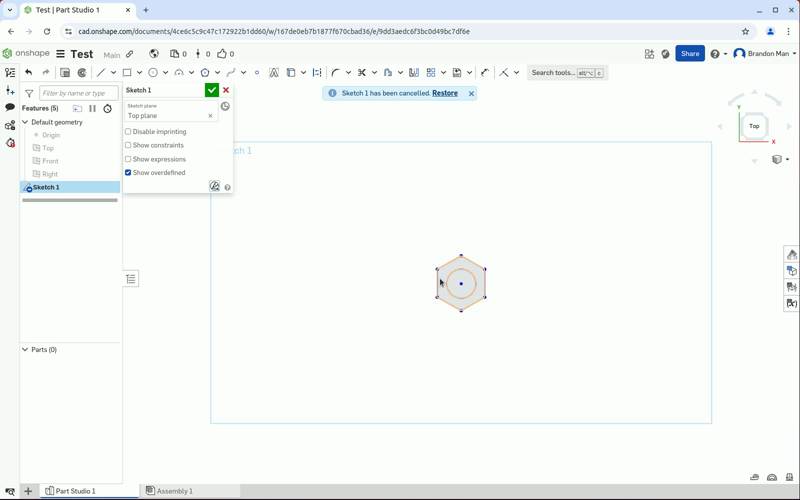
scroll(6)
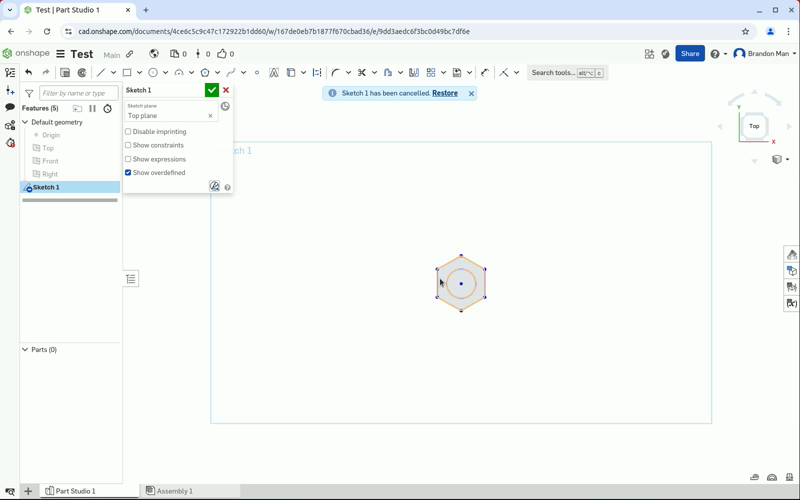
scroll(6)
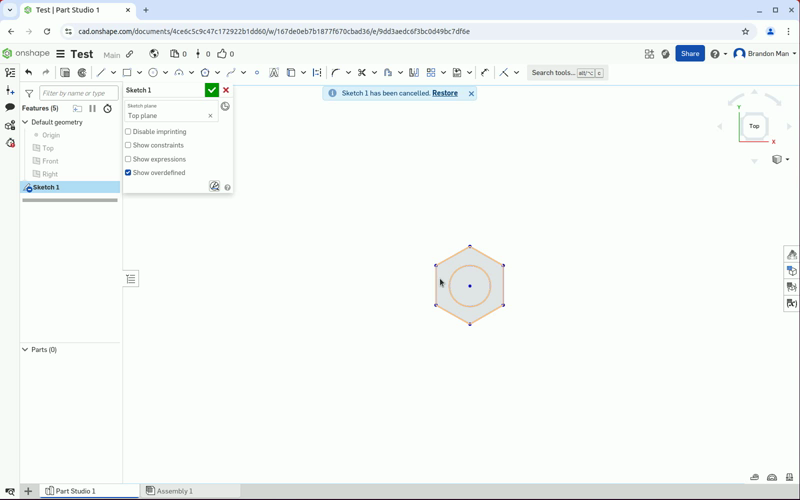
scroll(6)
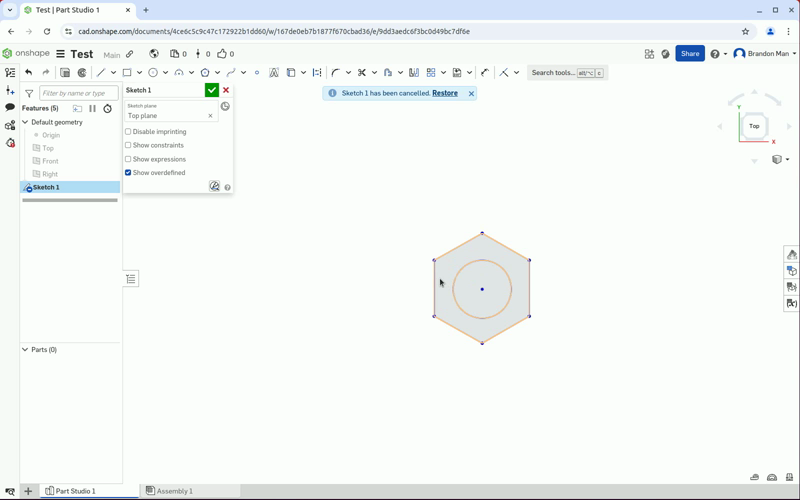
scroll(6)
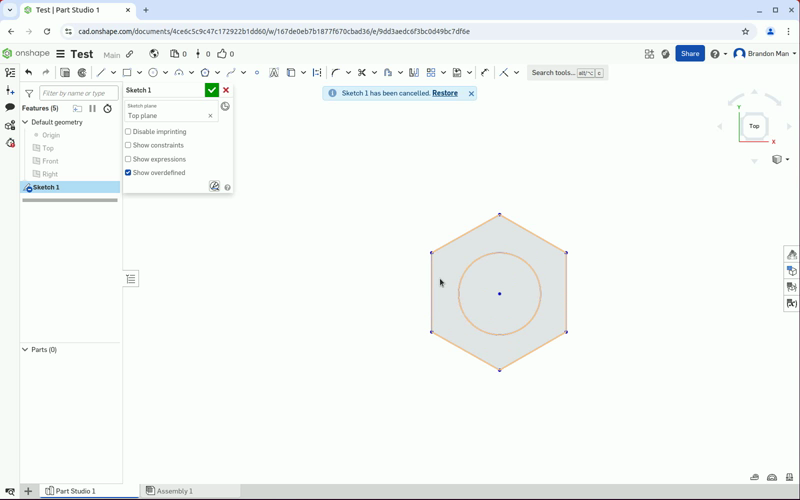
scroll(6)
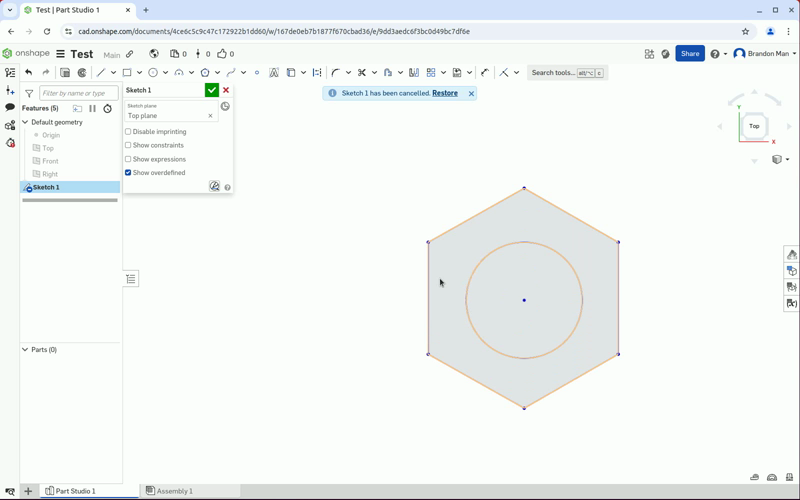
scroll(6)
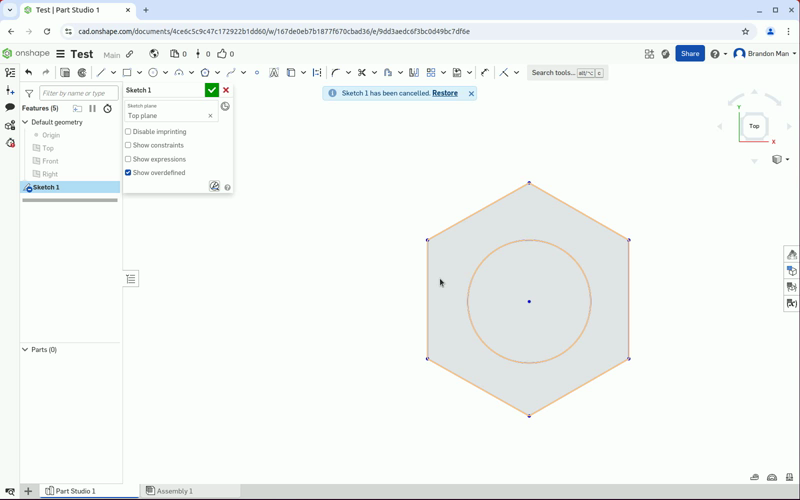
scroll(6)
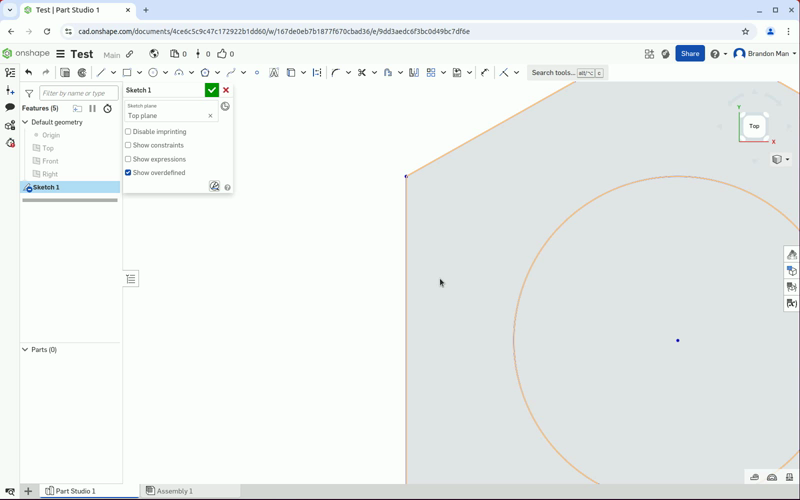
click(440, 278)
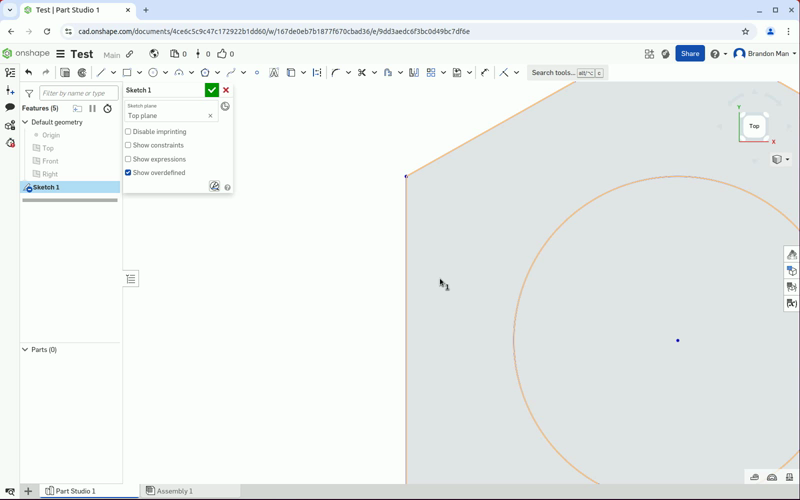
scroll(-6)
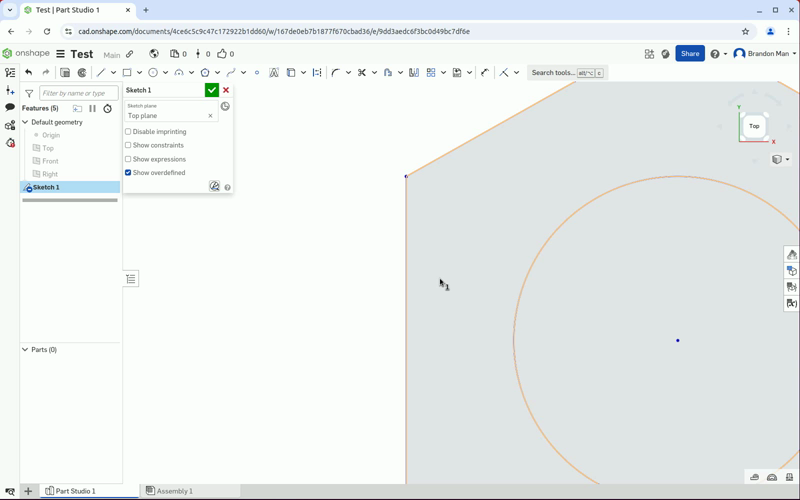
scroll(-6)
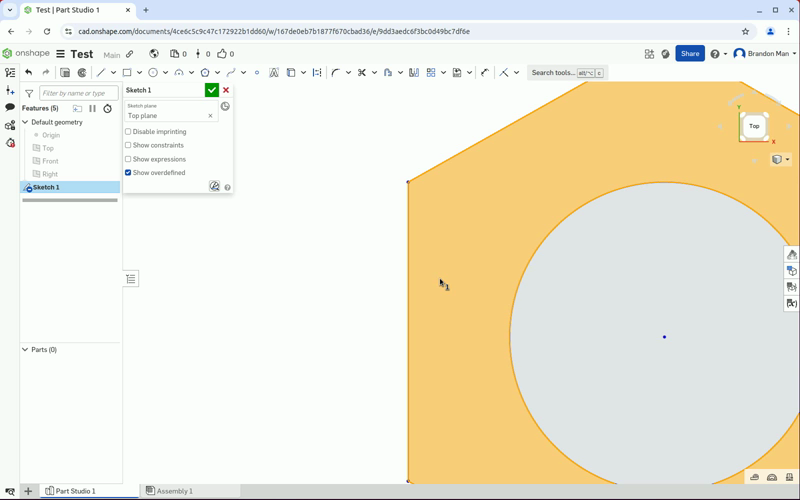
scroll(-6)
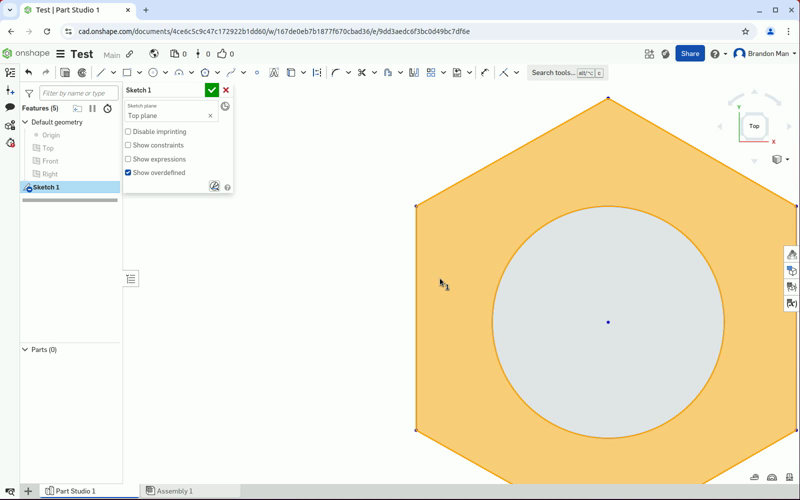
scroll(-6)
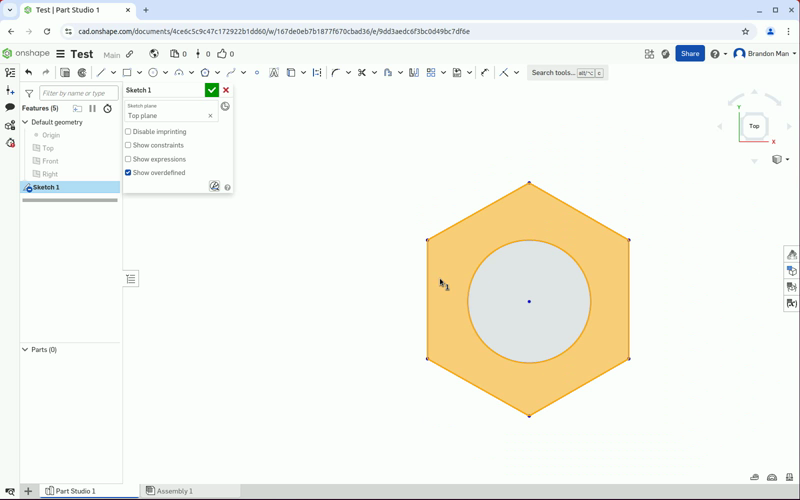
scroll(-6)
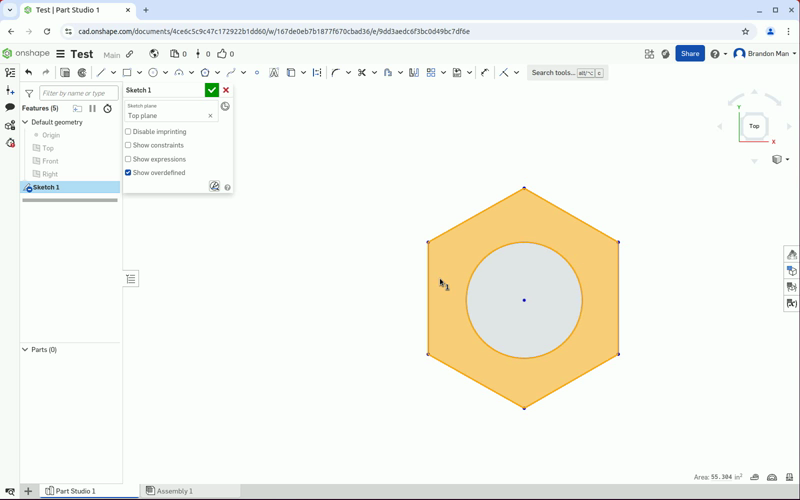
scroll(-6)
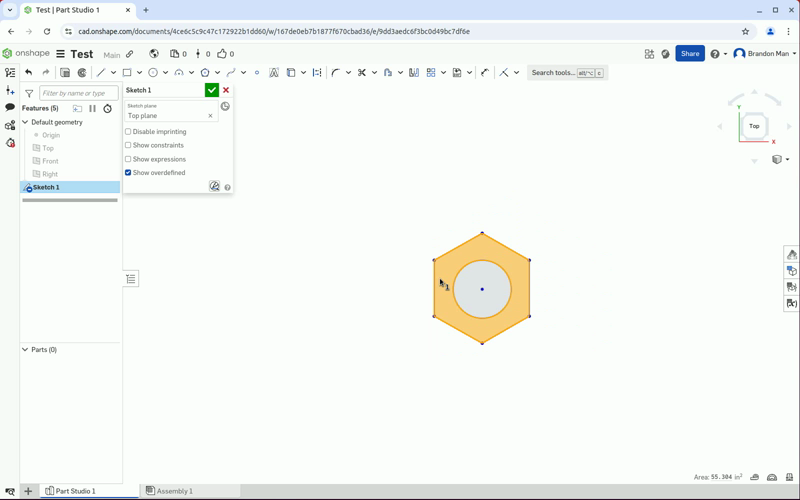
scroll(-6)
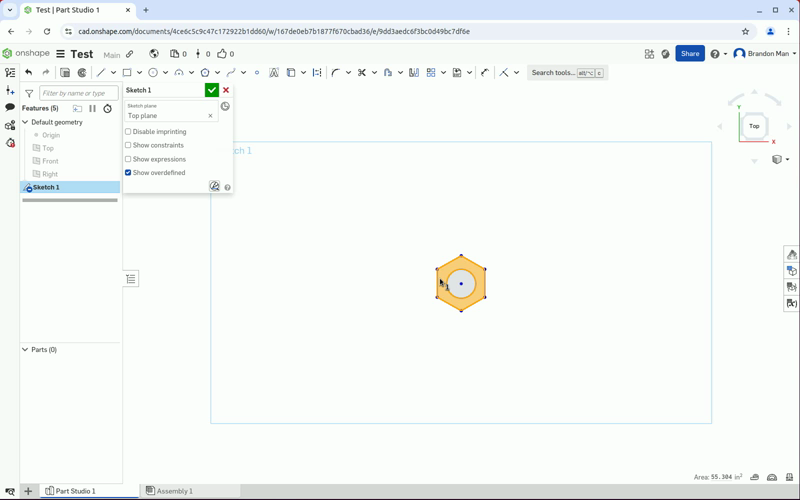
mouse_move(73, 352)
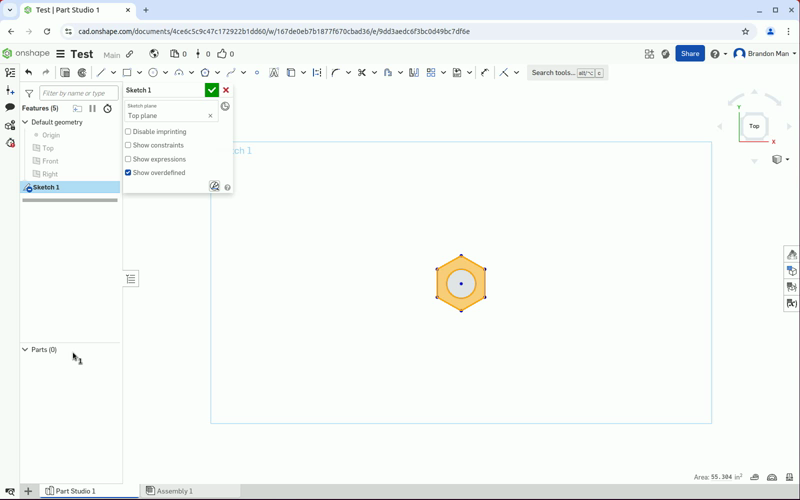
key(shift+y)
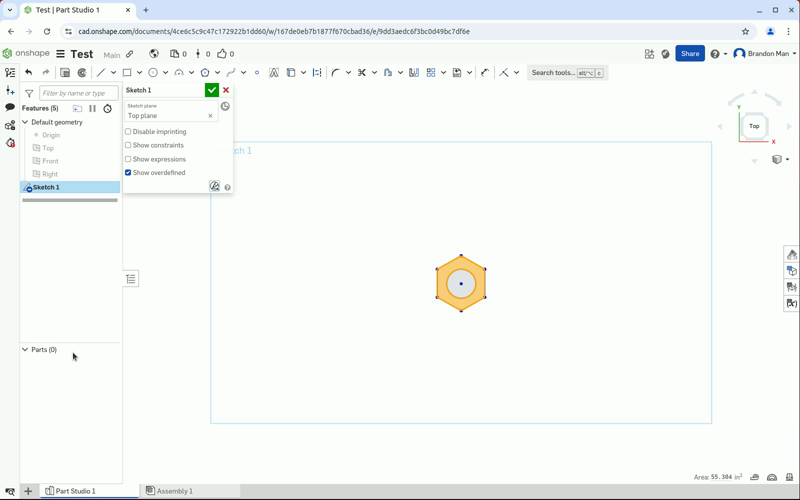
key(shift+e)
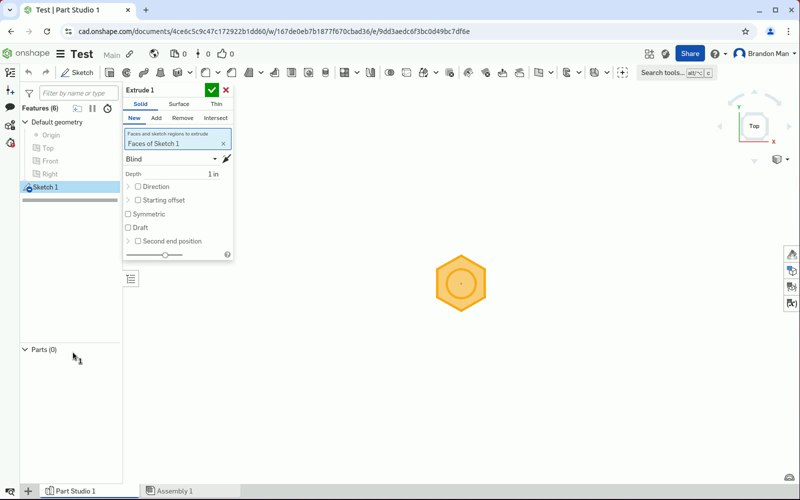
mouse_move(143, 106)
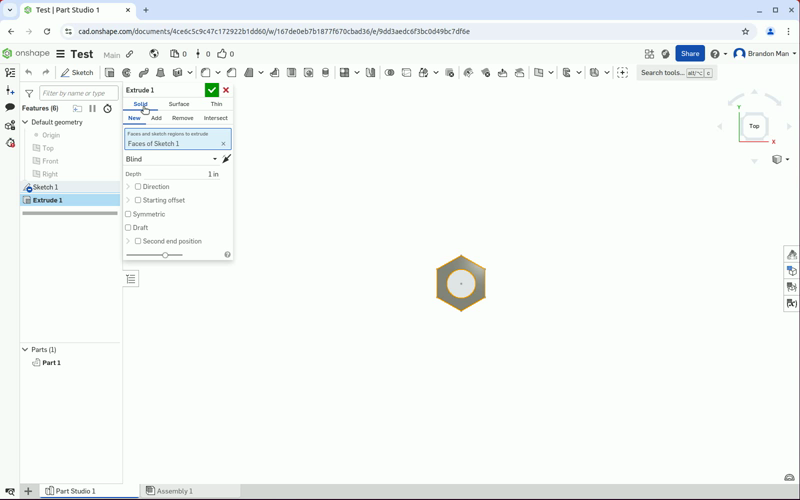
click(143, 106)
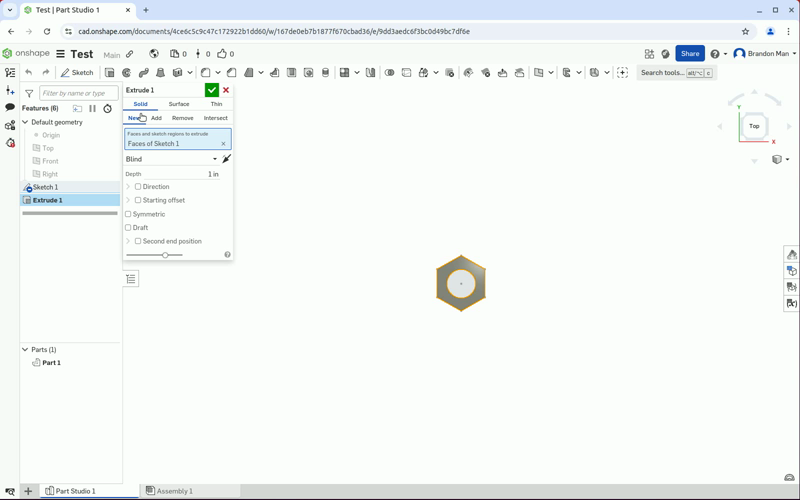
mouse_move(137, 120)
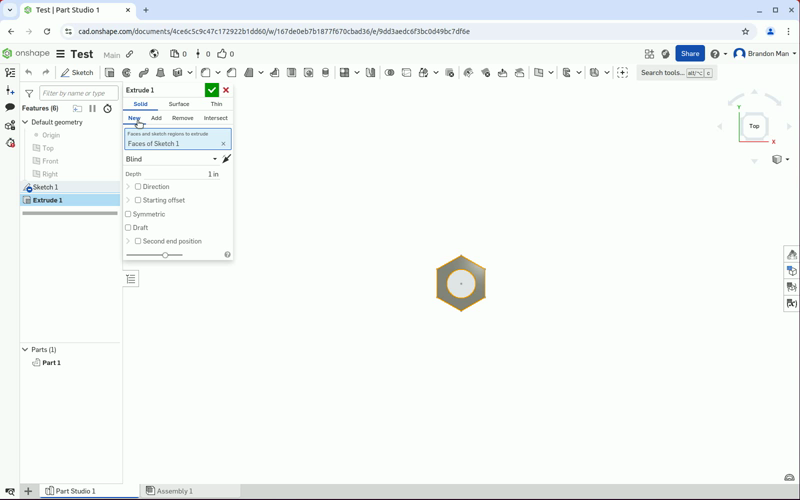
click(137, 120)
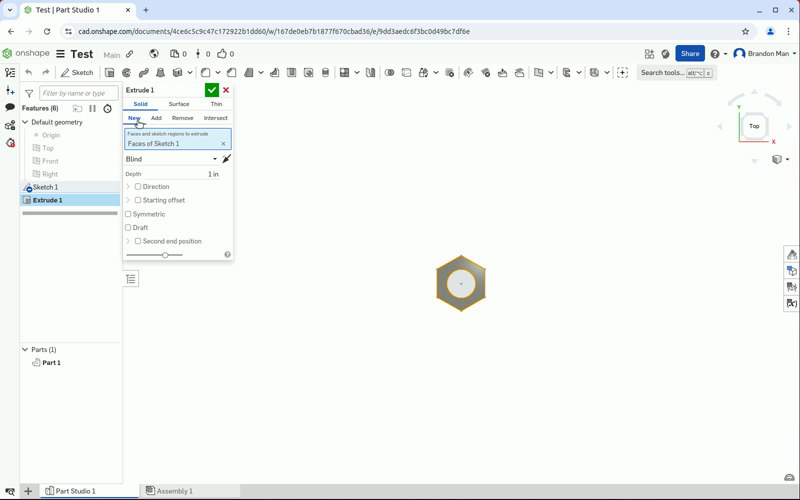
key(tab, 4)
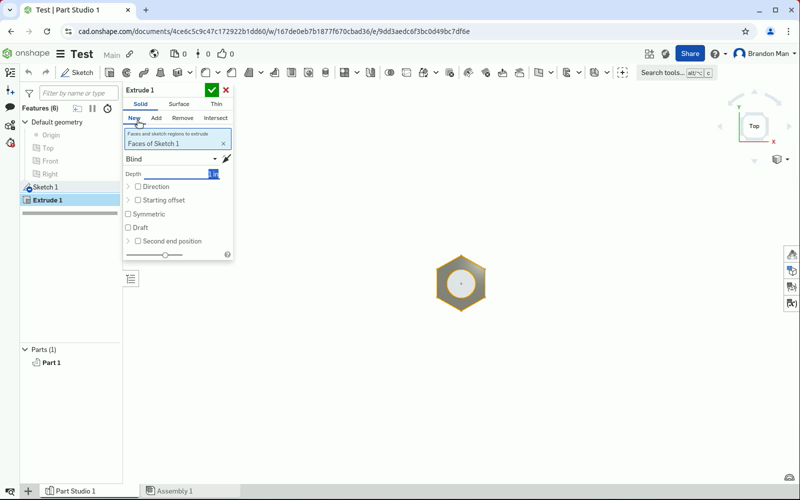
text(23.108)
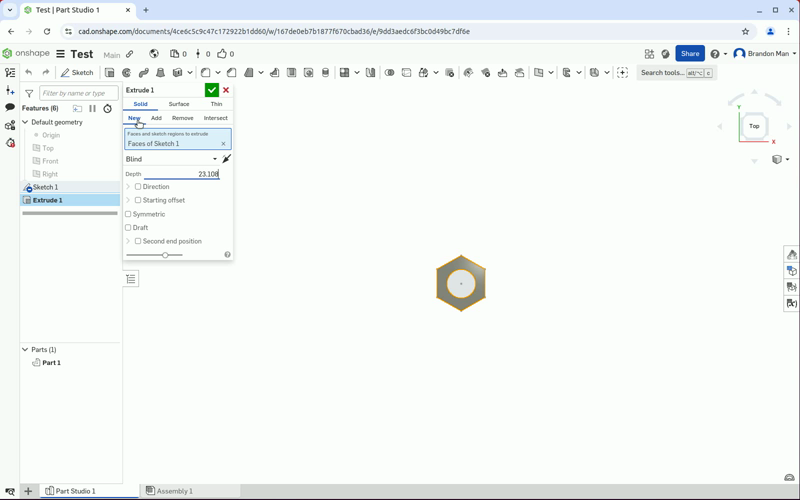
key(enter)
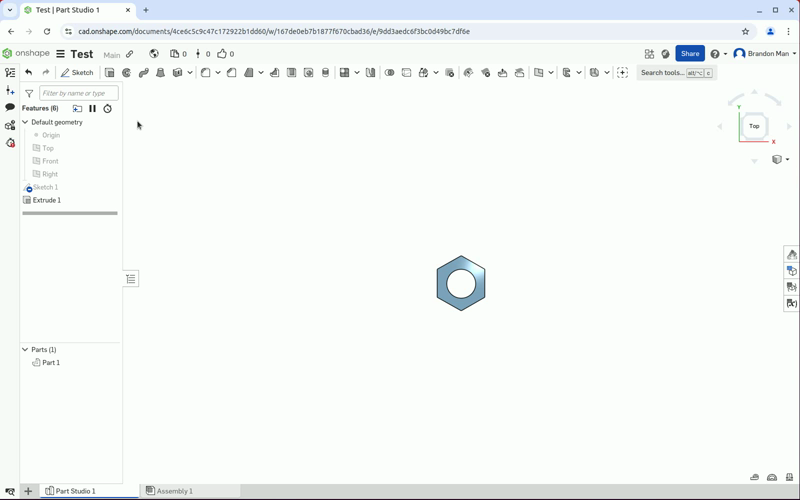
key(shift+h)
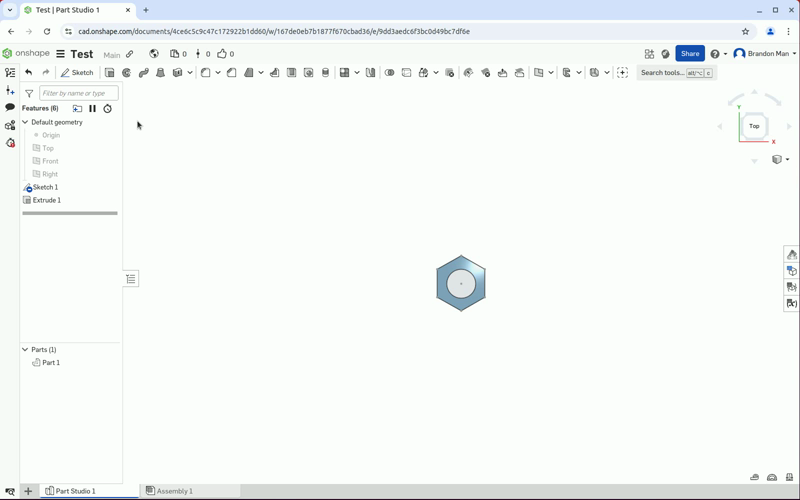
key(shift+h)
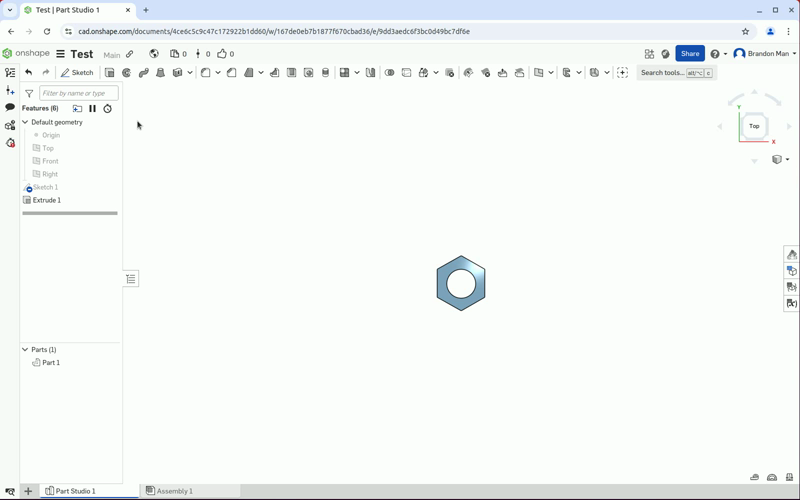
mouse_move(73, 189)
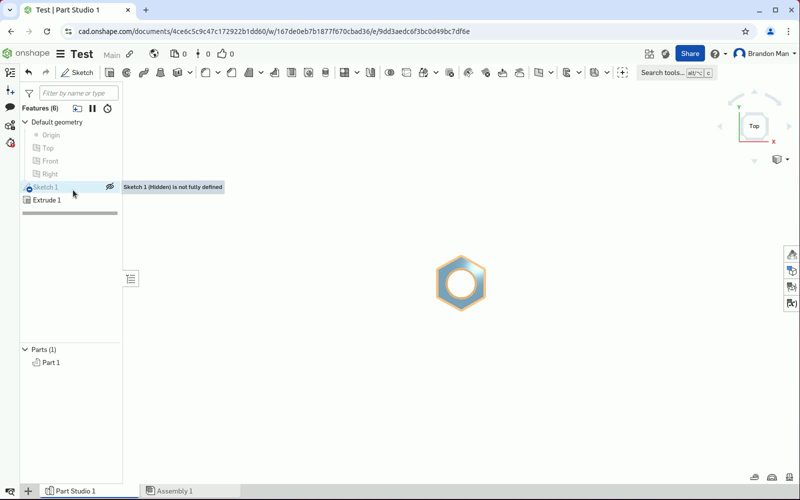
click(73, 189)
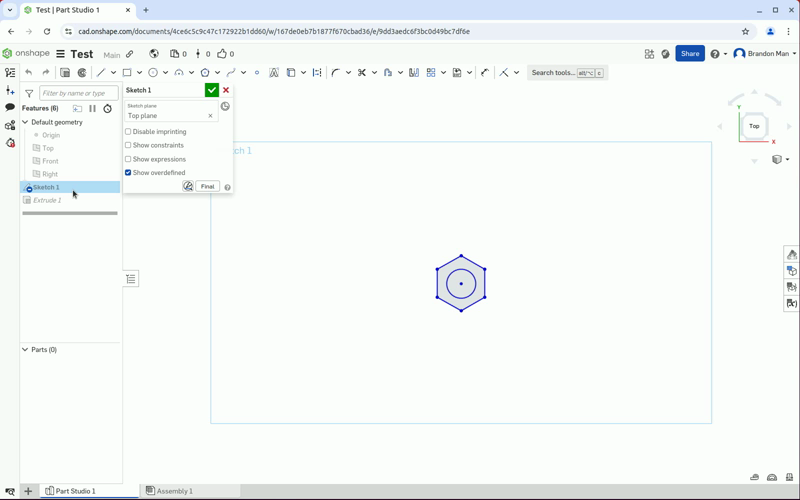
mouse_move(229, 92)
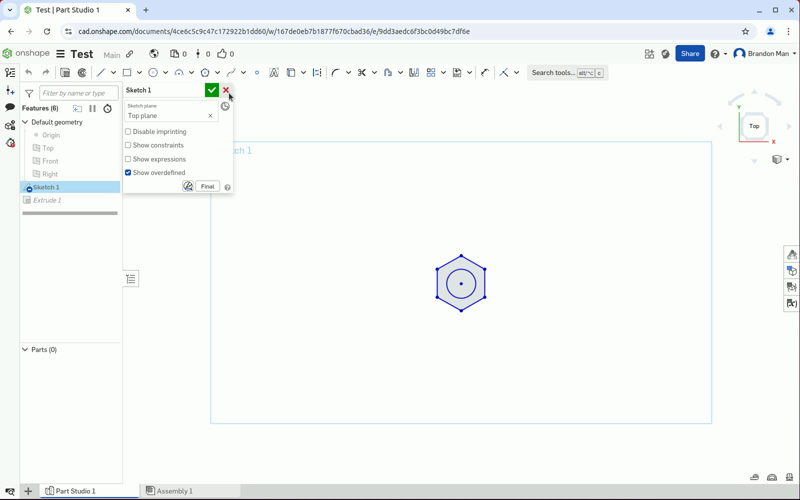
click(229, 92)
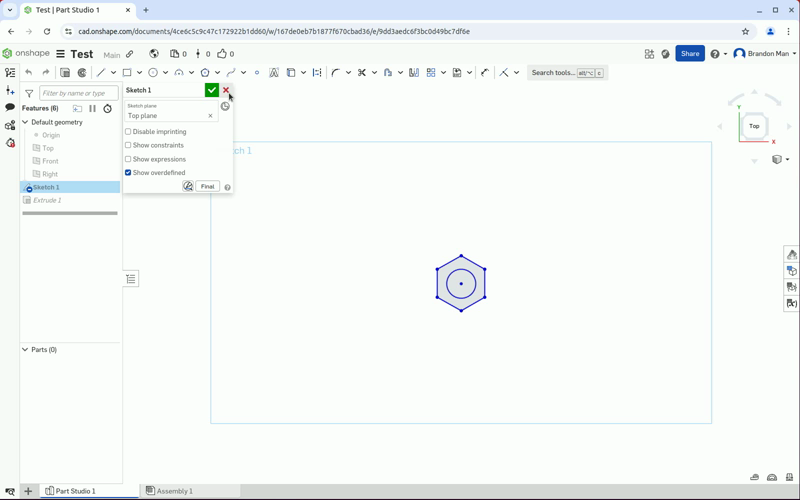
key(shift+s)
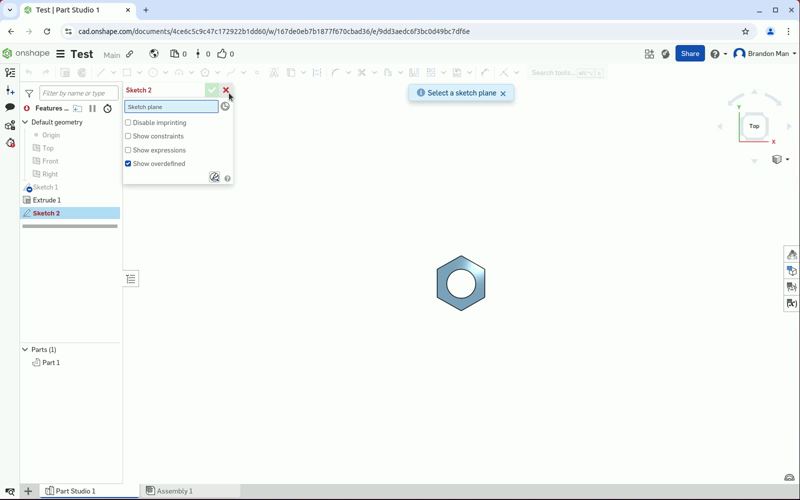
mouse_move(73, 150)
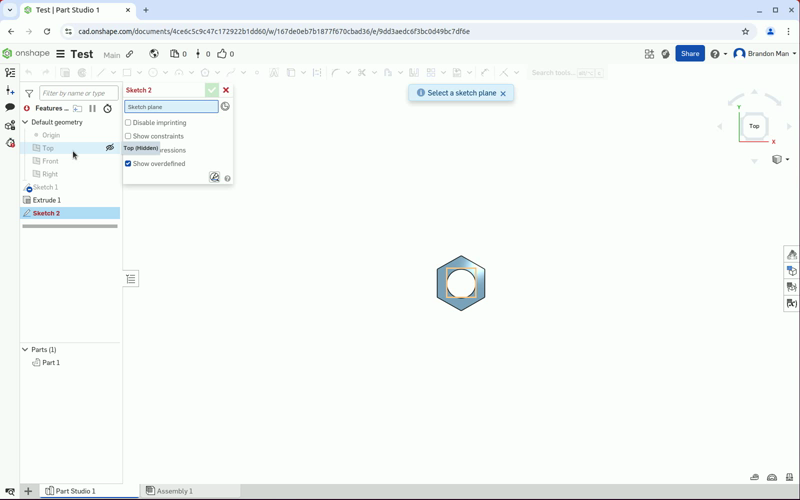
click(73, 150)
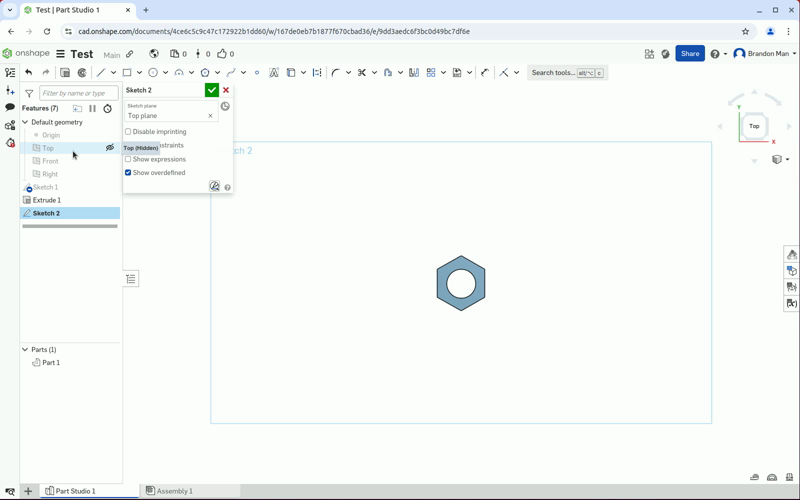
mouse_move(73, 352)
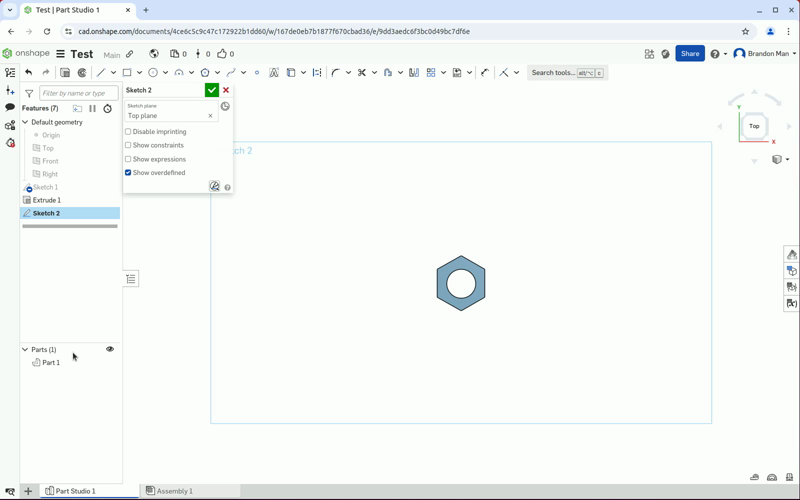
key(y)
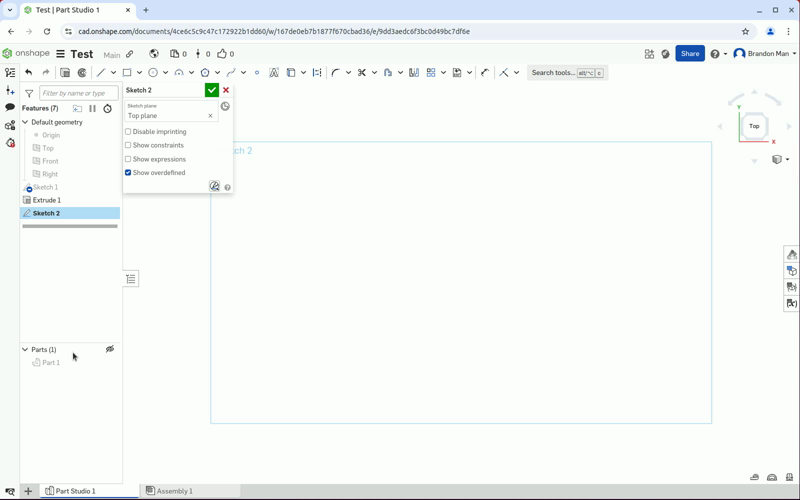
key(c)
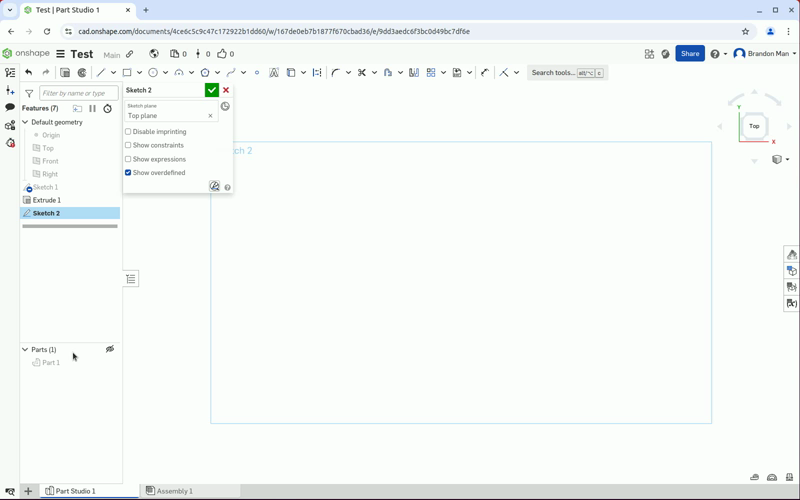
key_down(shift)
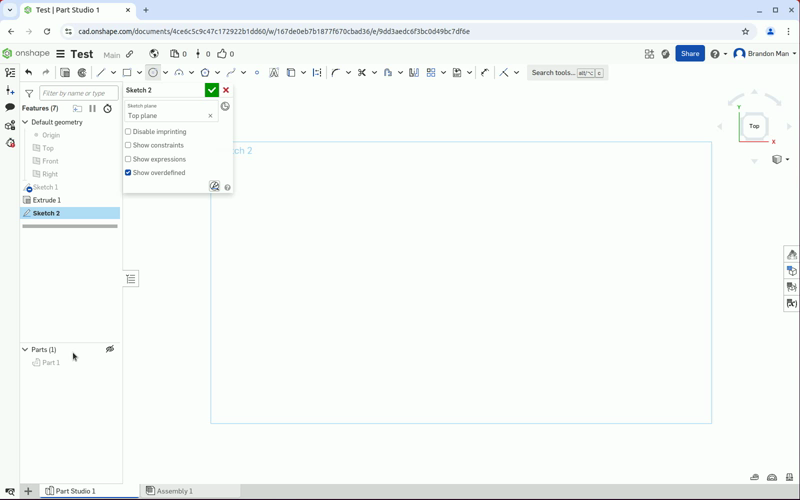
mouse_move(461, 282)
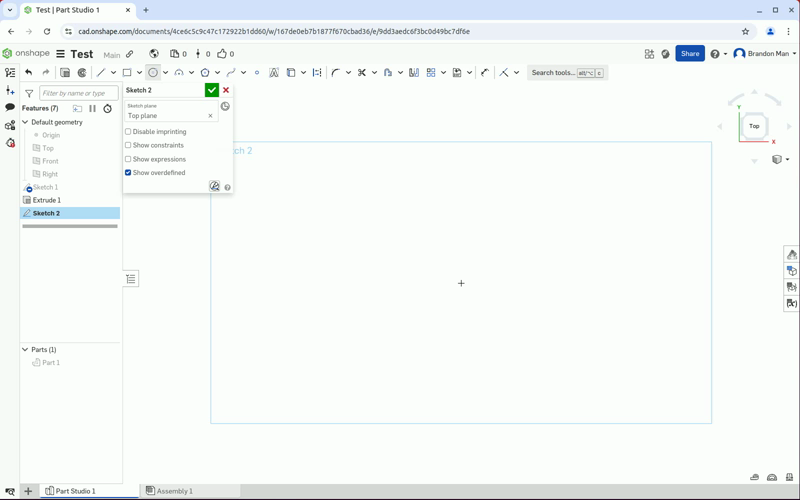
click(461, 282)
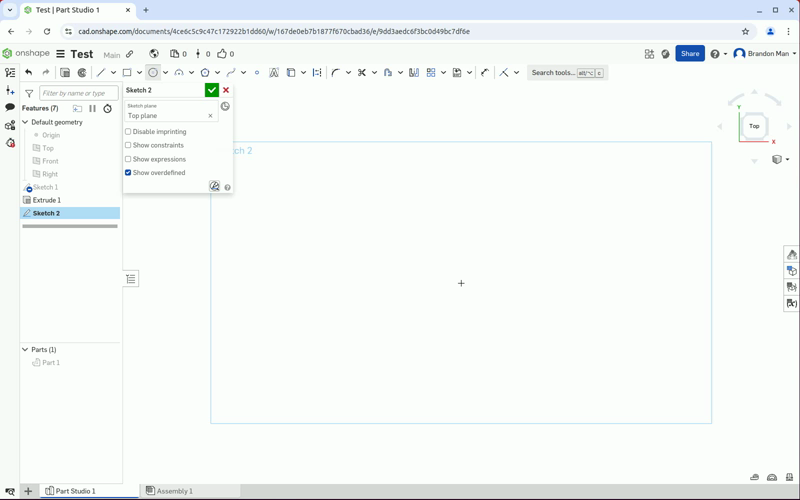
key_up(shift)
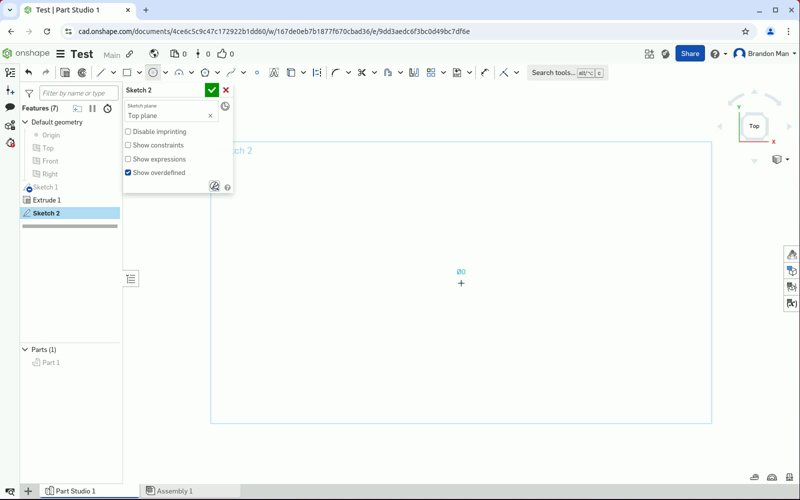
mouse_move(476, 282)
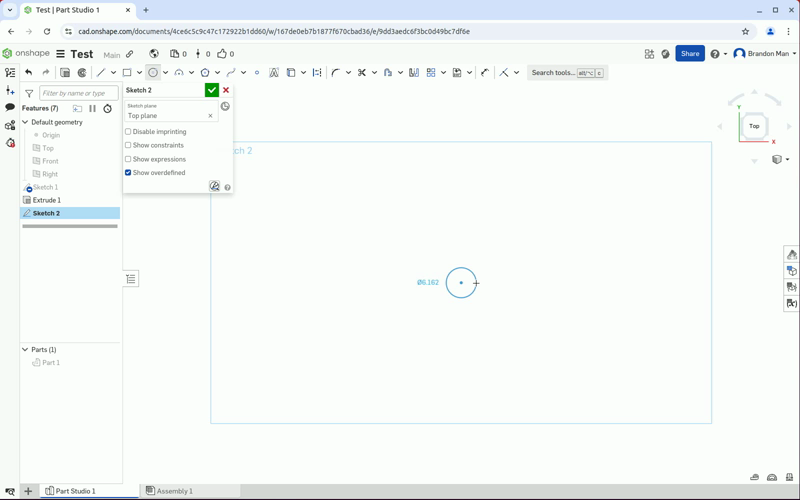
click(476, 282)
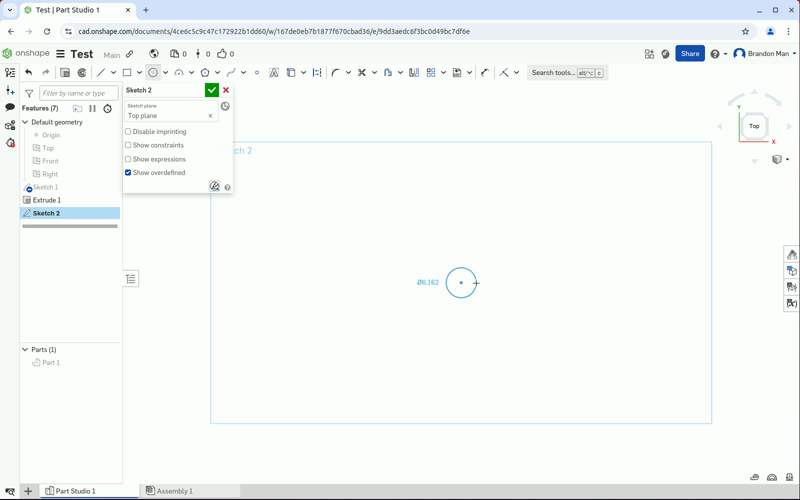
key(esc)
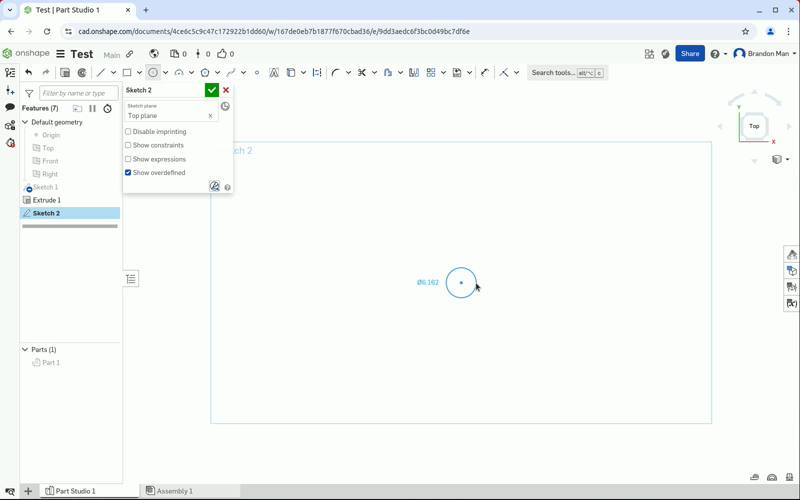
mouse_move(465, 273)
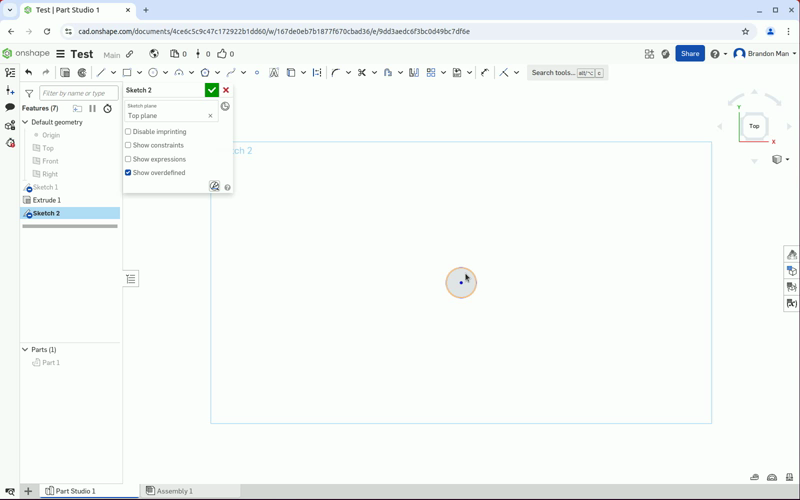
scroll(6)
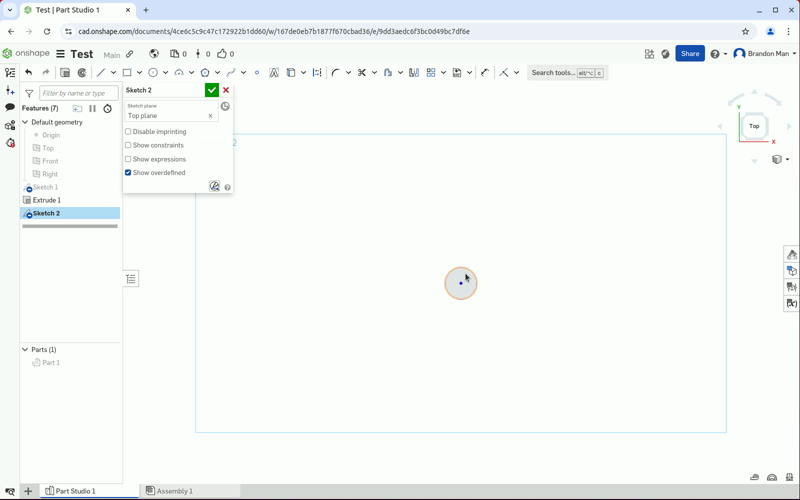
scroll(6)
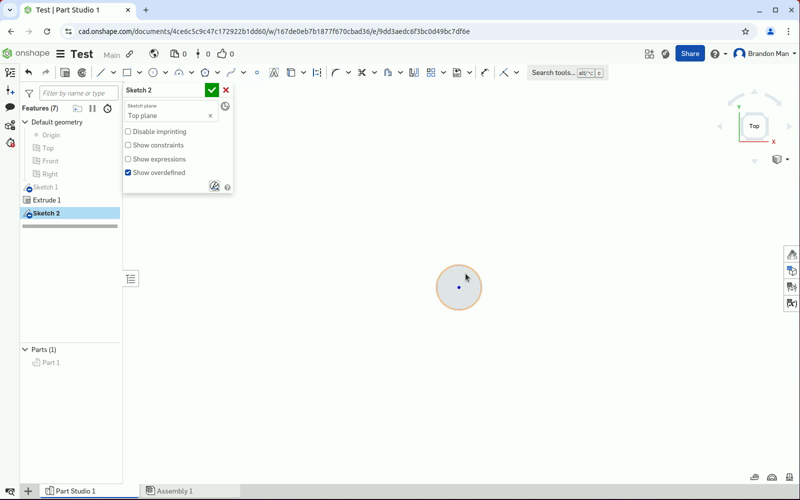
scroll(6)
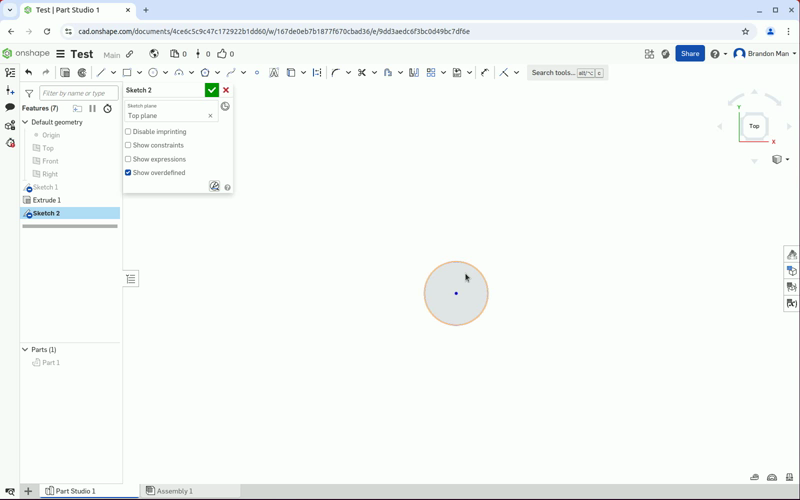
scroll(6)
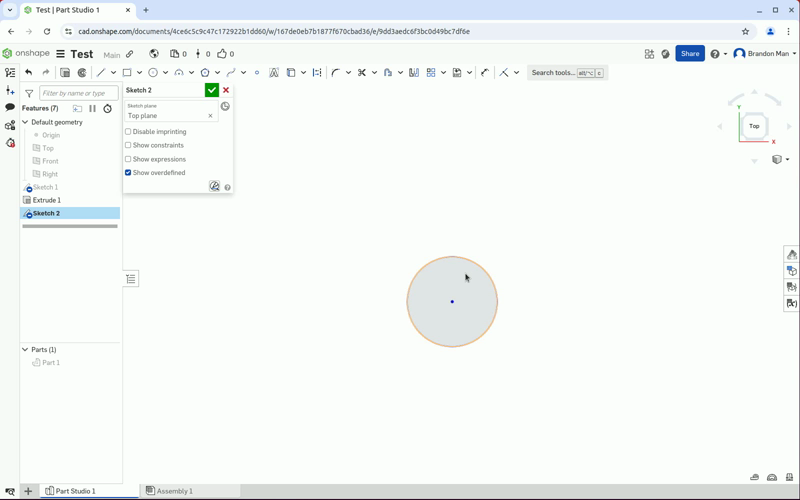
scroll(6)
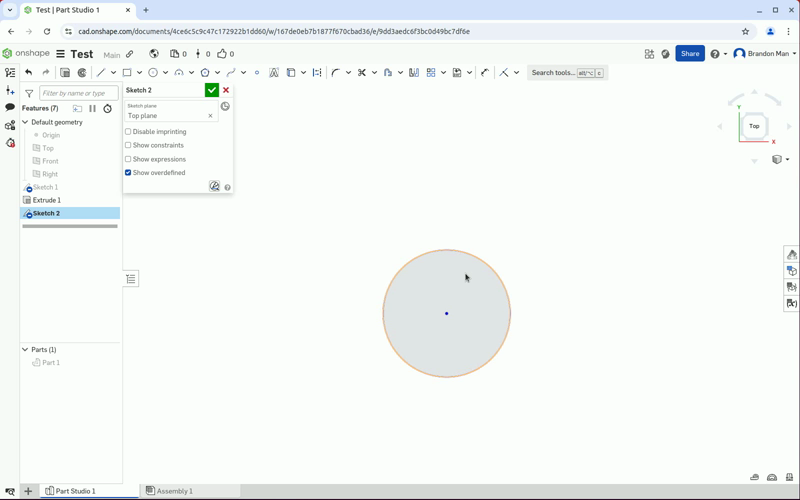
scroll(6)
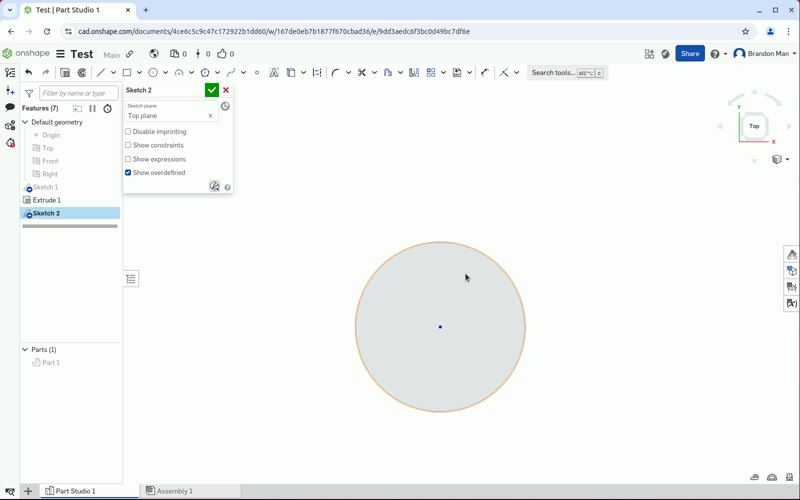
scroll(6)
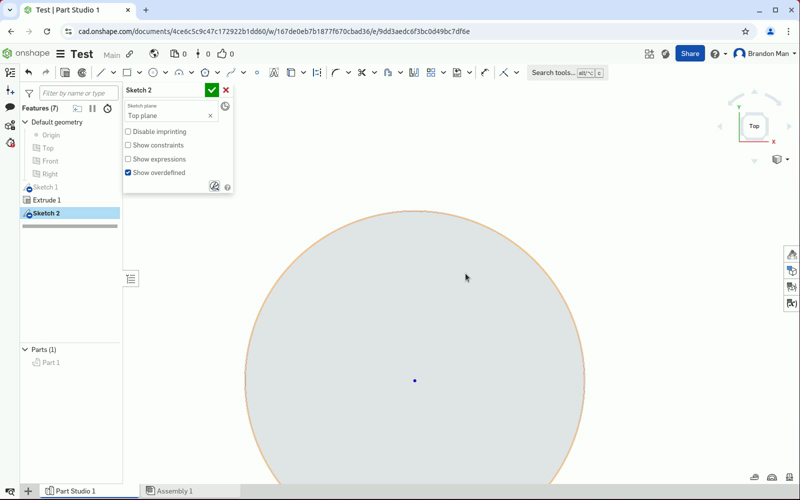
click(465, 273)
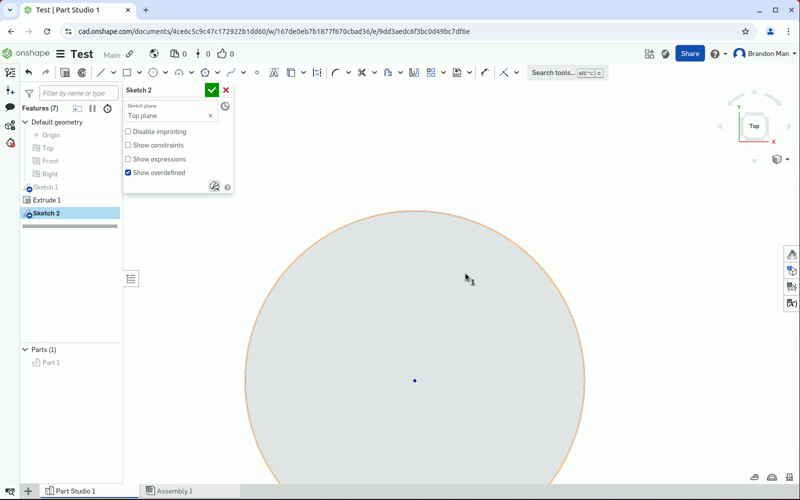
scroll(-6)
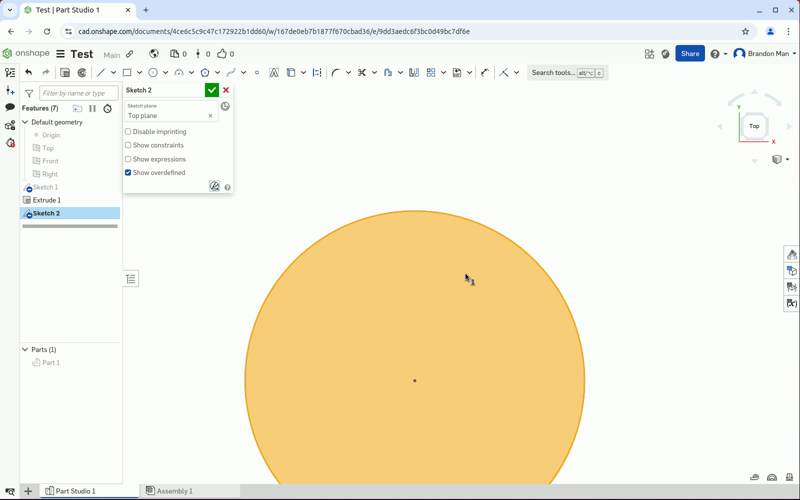
scroll(-6)
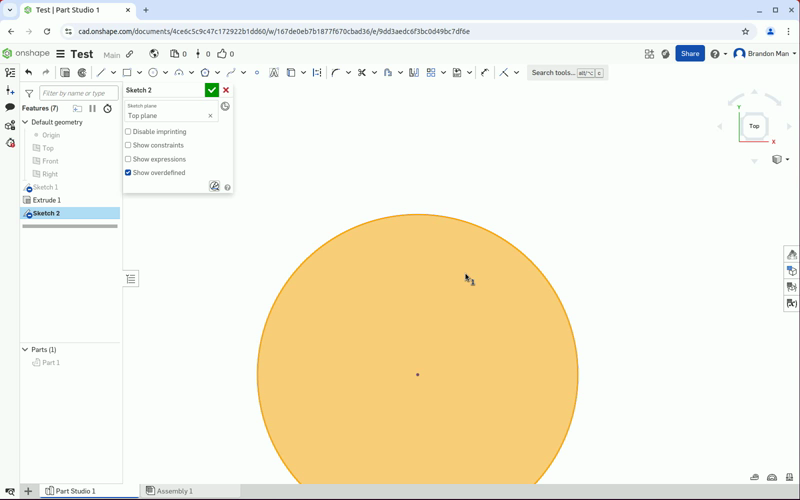
scroll(-6)
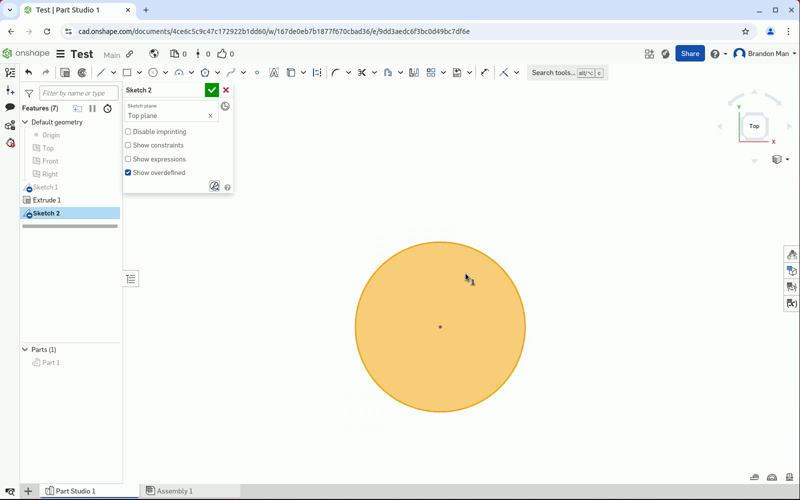
scroll(-6)
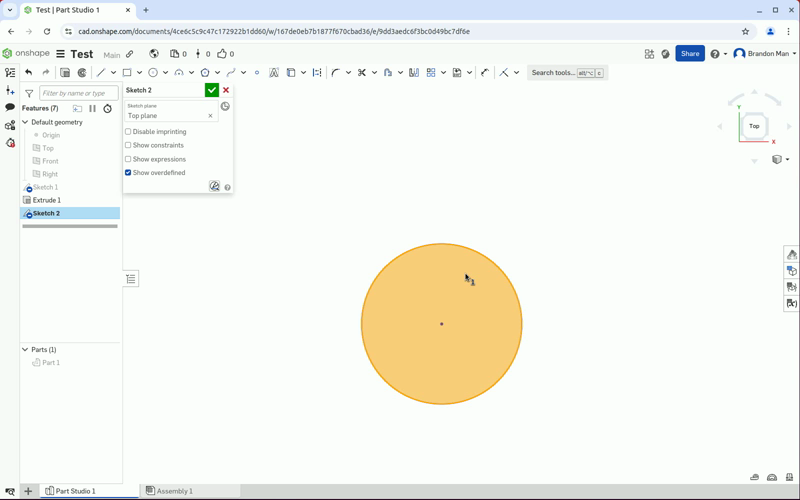
scroll(-6)
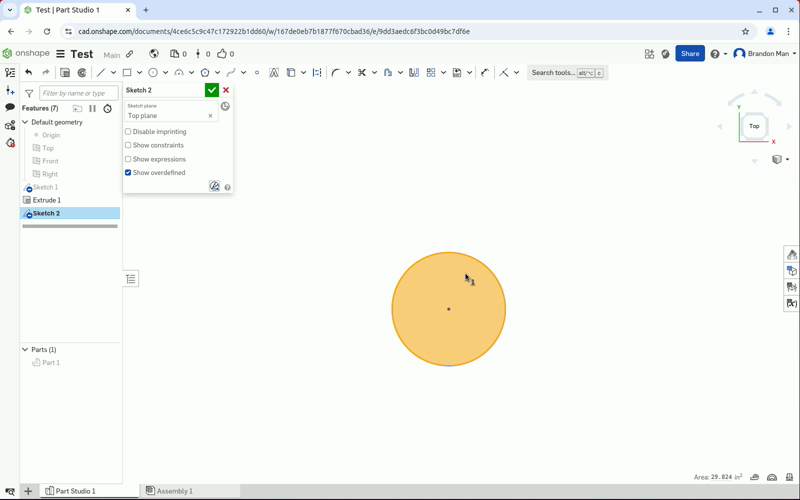
scroll(-6)
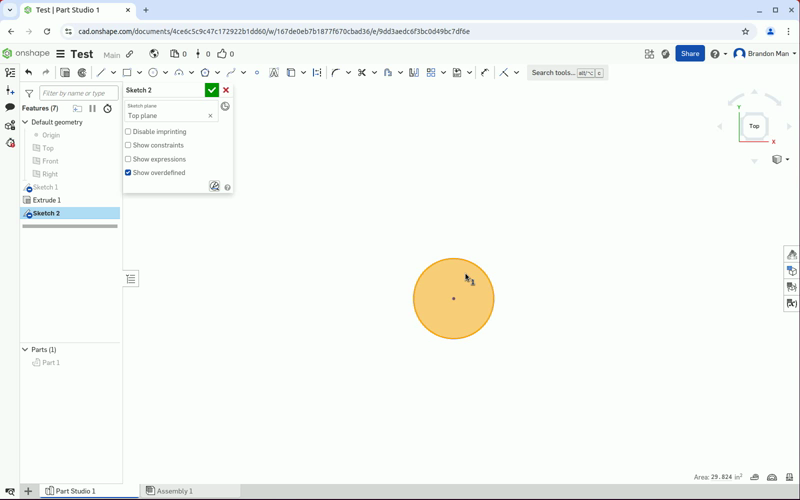
scroll(-6)
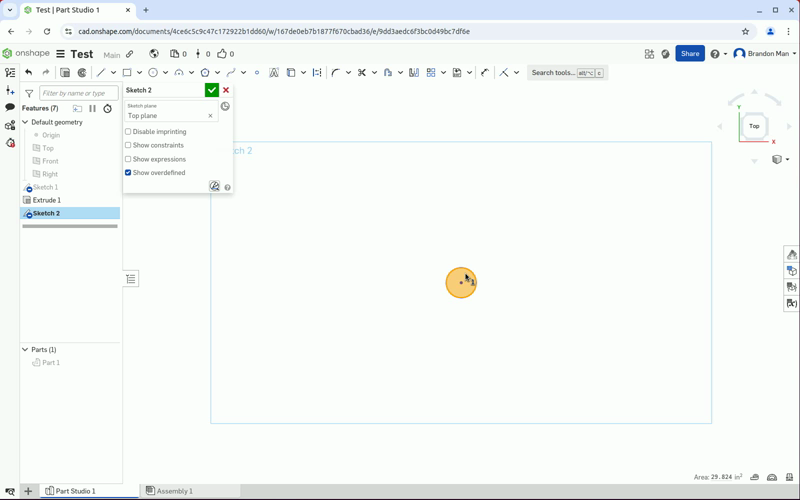
mouse_move(73, 352)
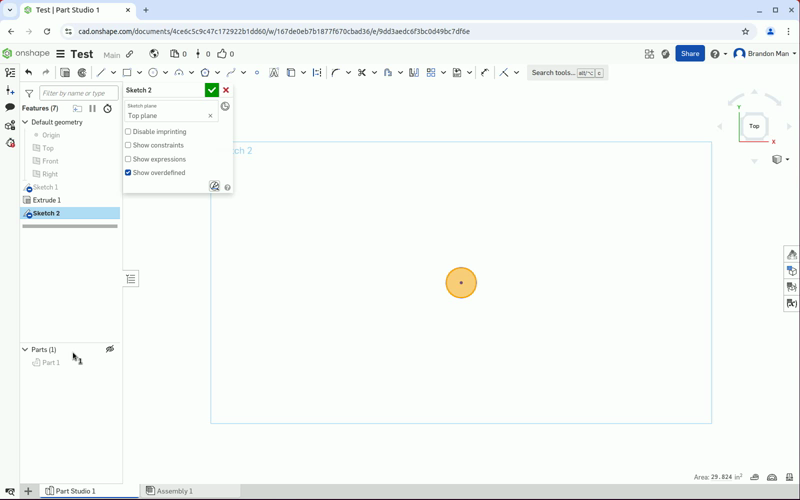
key(shift+y)
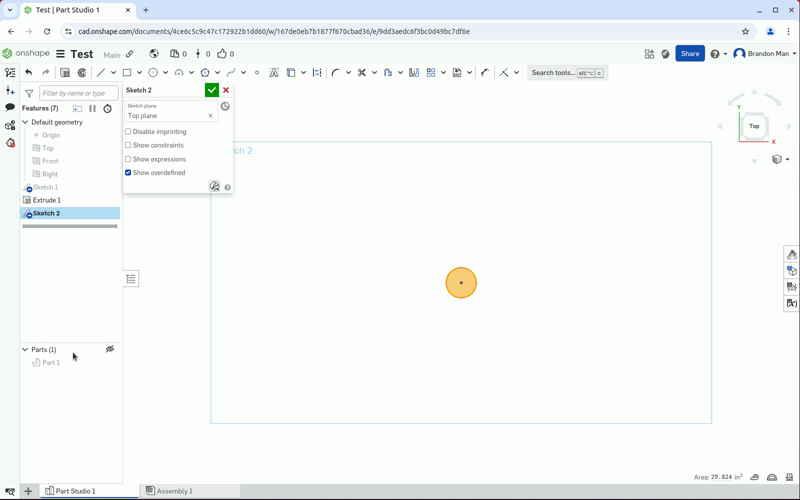
key(shift+e)
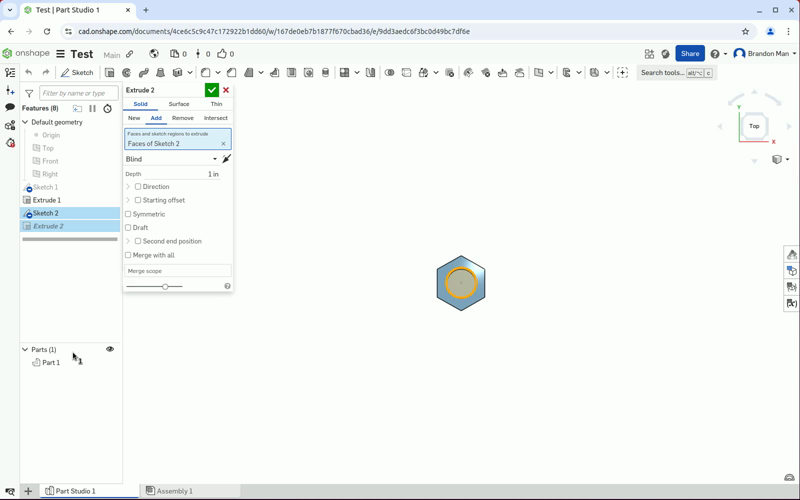
mouse_move(143, 106)
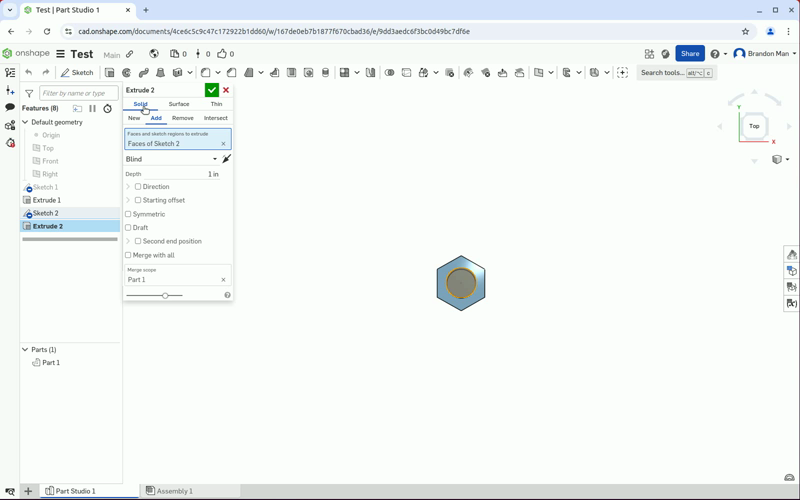
click(143, 106)
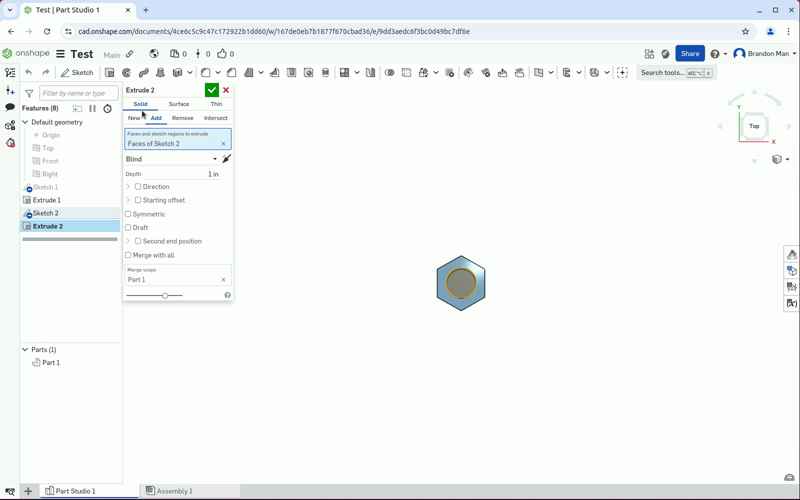
mouse_move(137, 120)
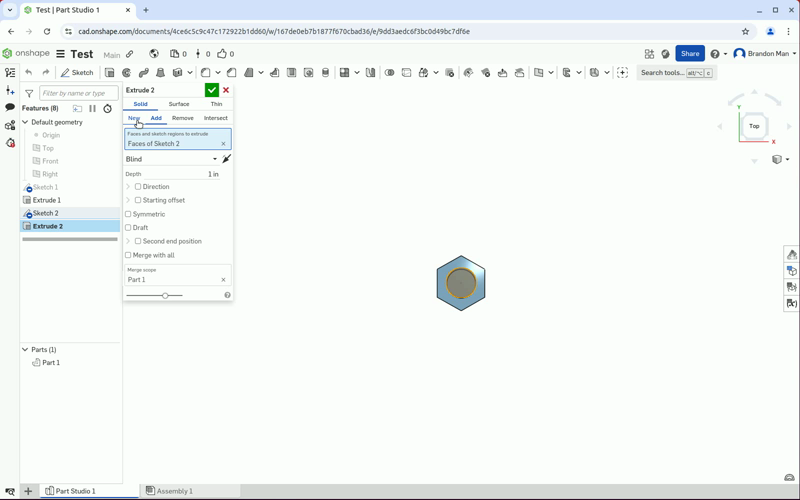
click(137, 120)
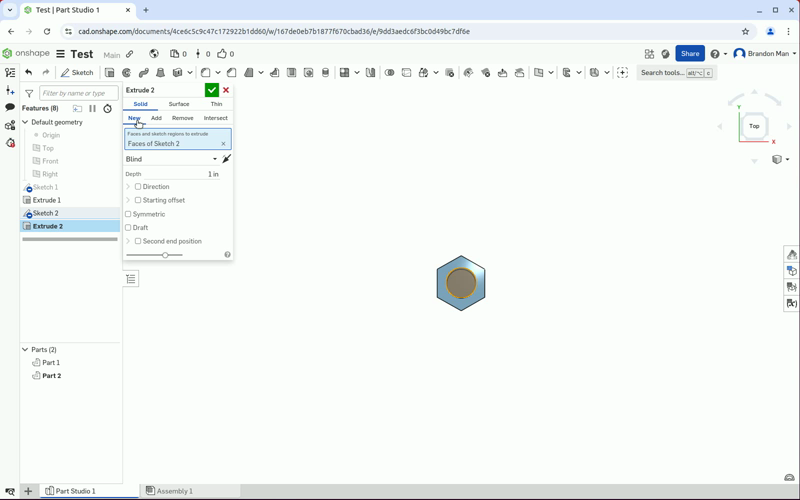
key(tab, 4)
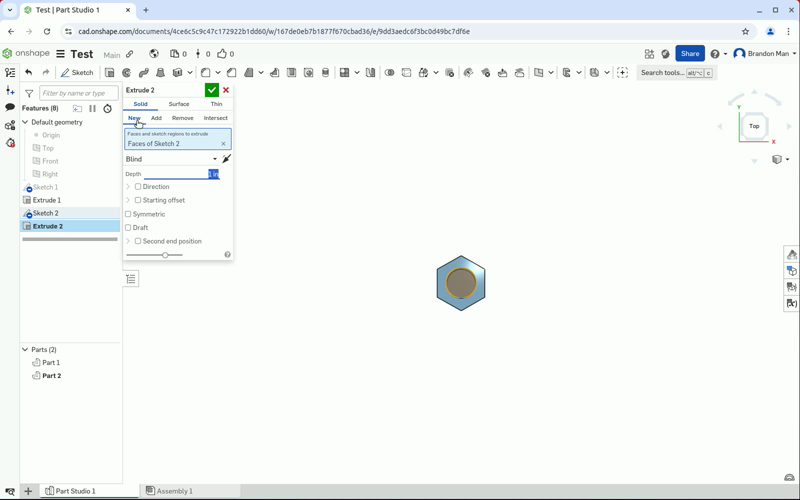
text(7.703)
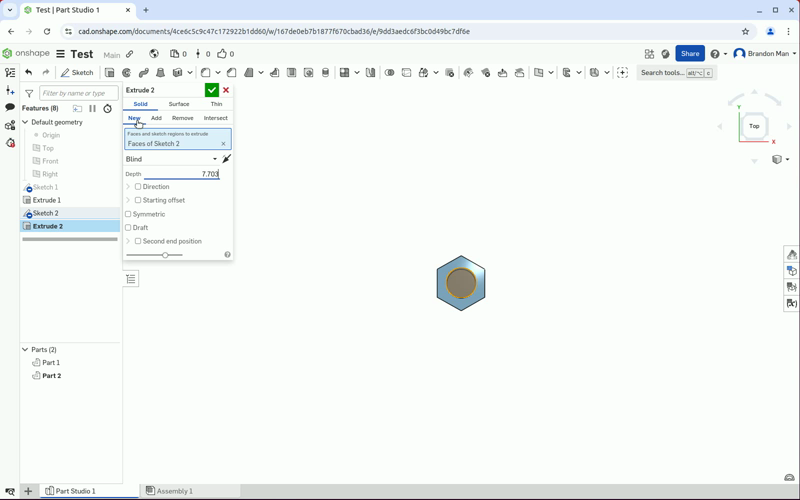
key(tab, 3)
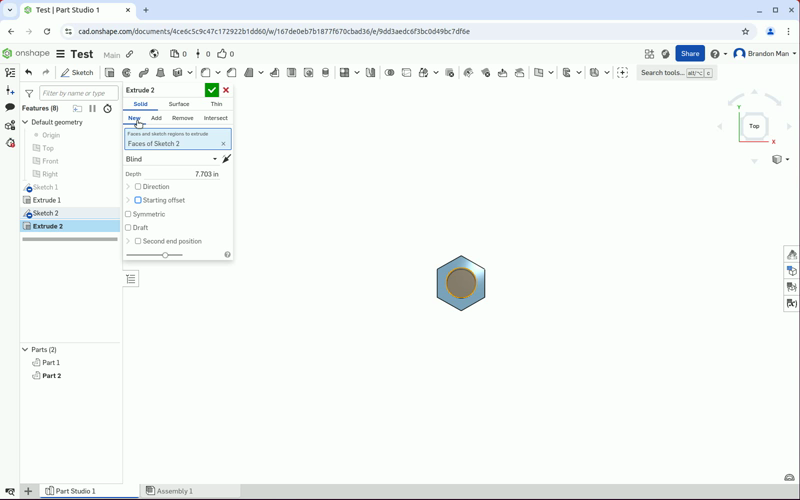
key(tab, 2)
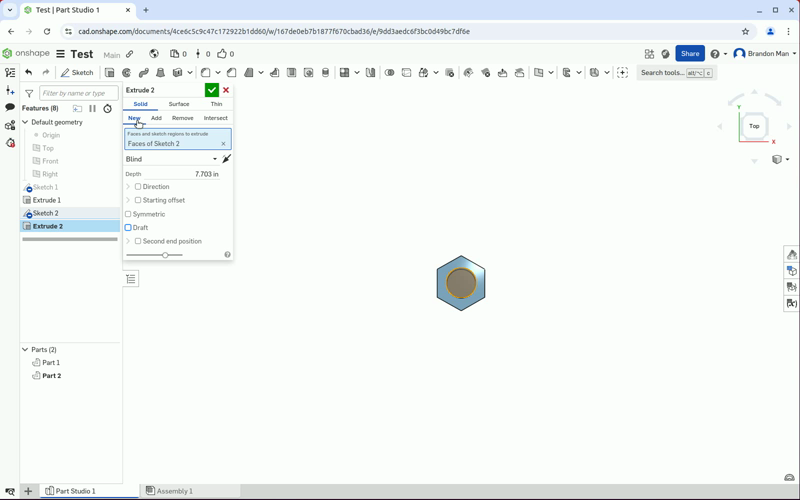
key(space)
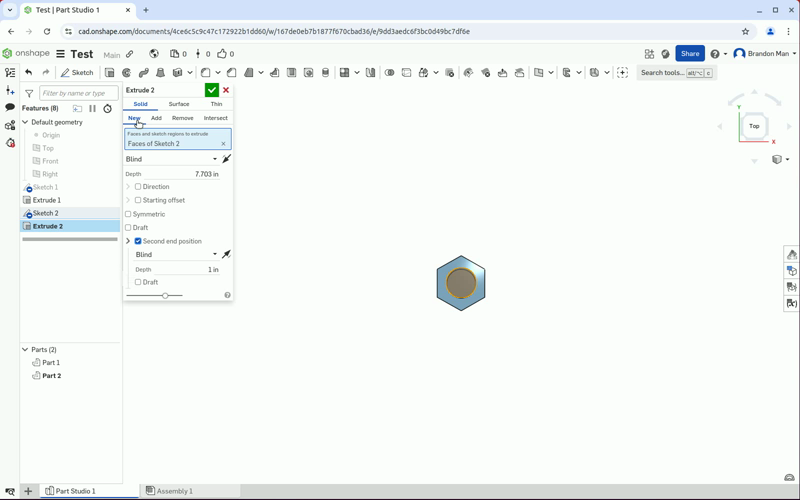
key(tab, 3)
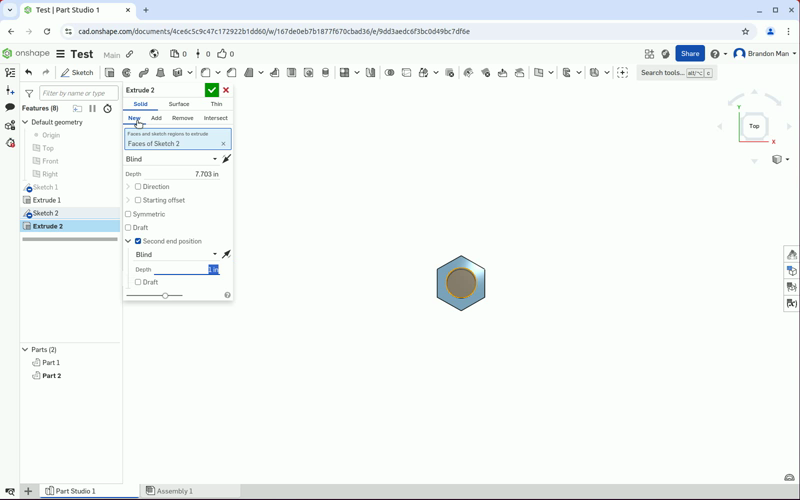
text(15.405)
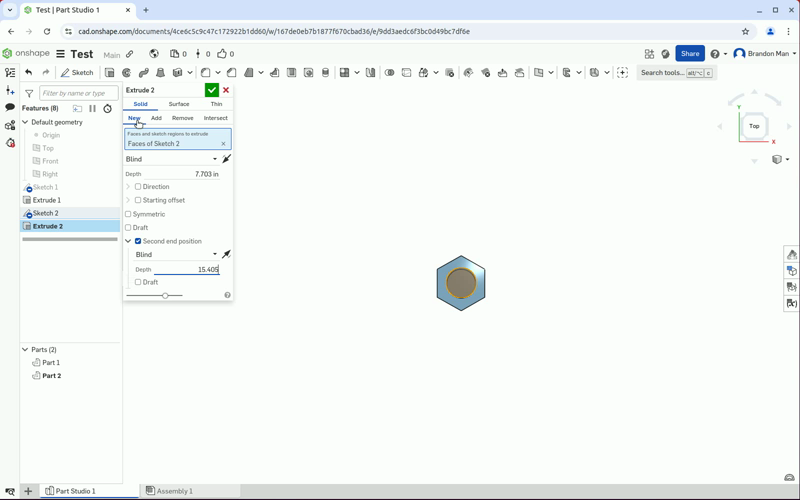
key(enter)
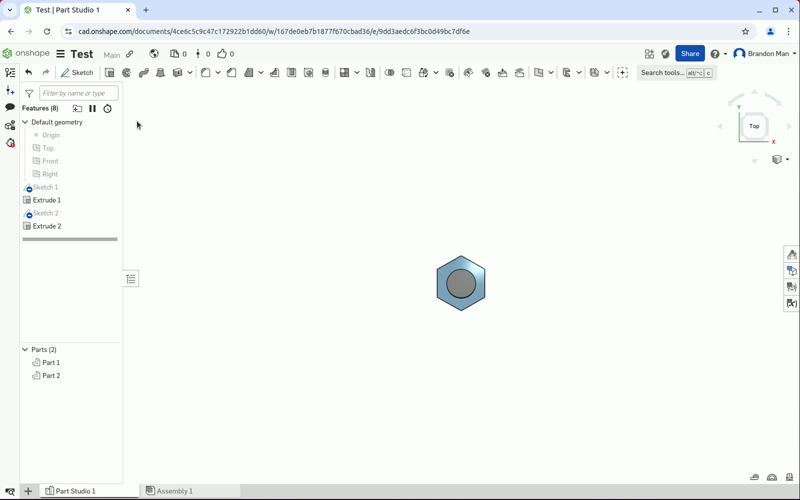
key(shift+h)
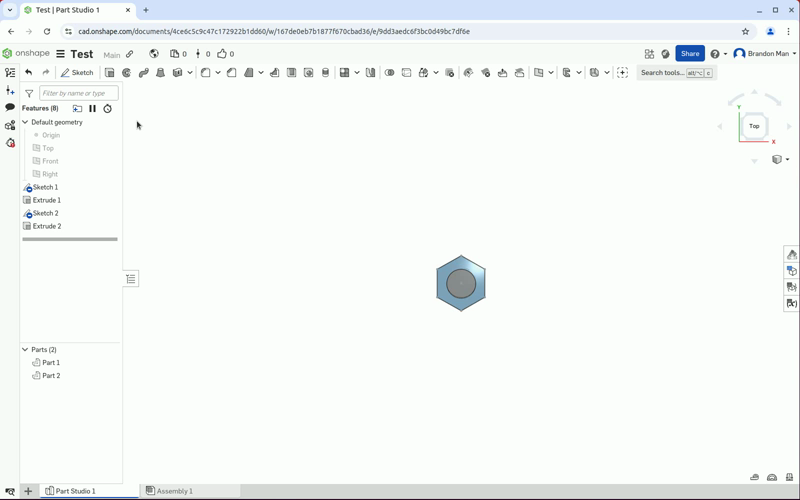
key(shift+h)
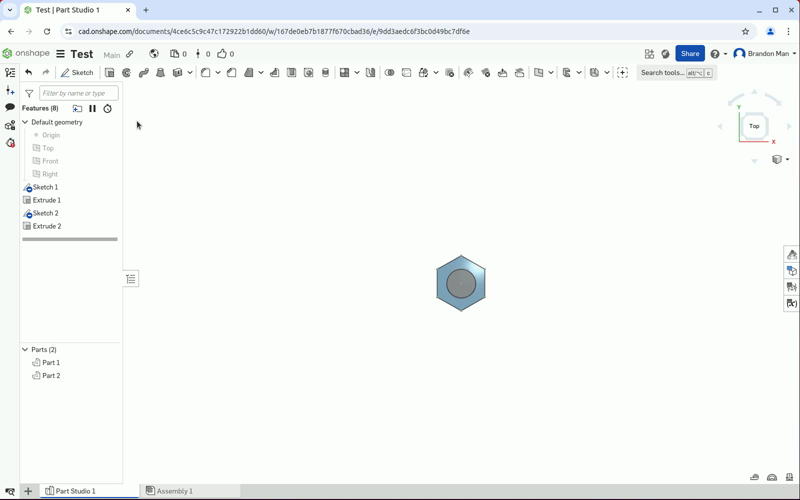
key(shift+7)
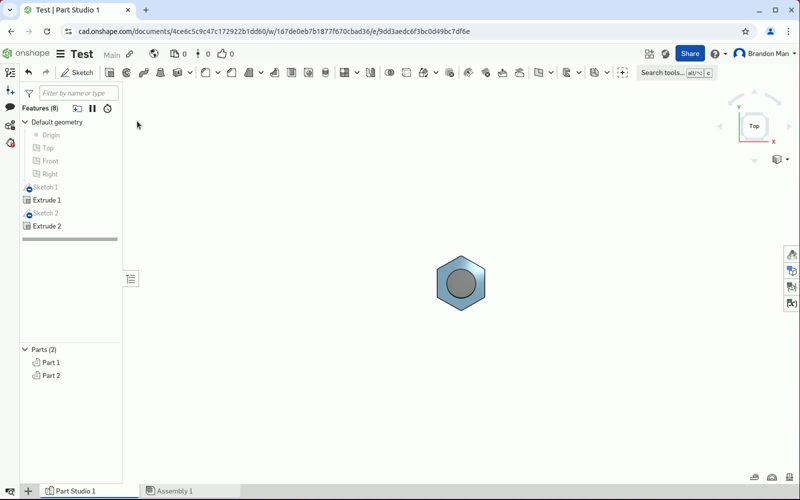
key(up, 3)
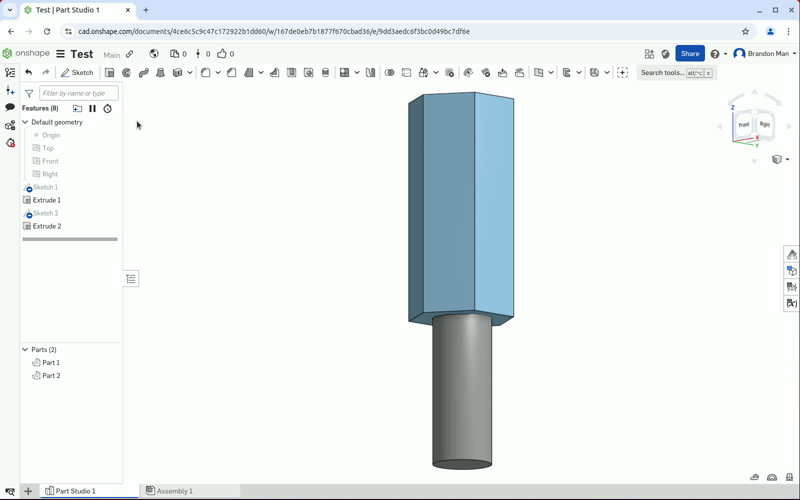
key(left, 3)
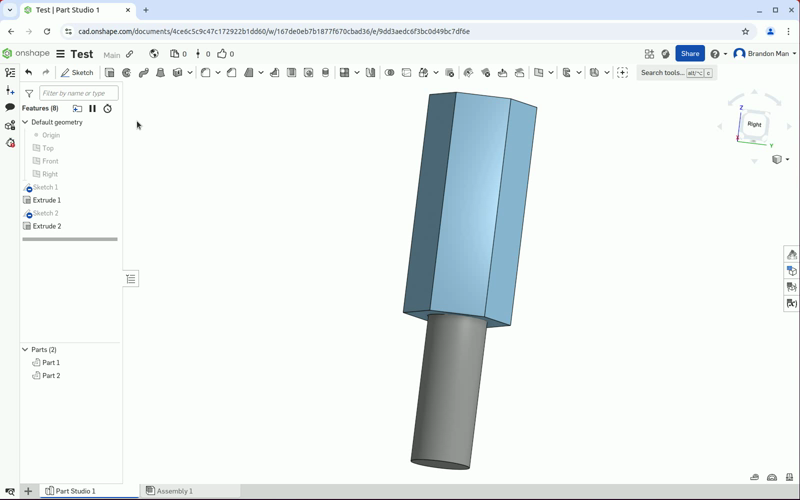
key(right, 3)
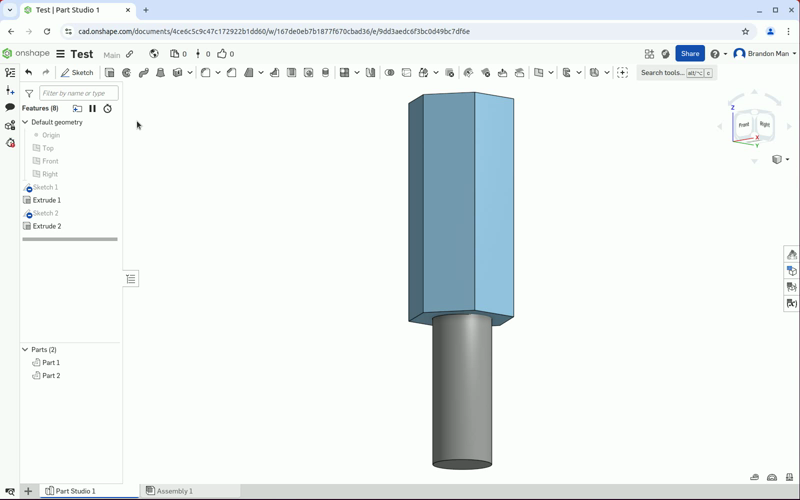
key(down, 3)
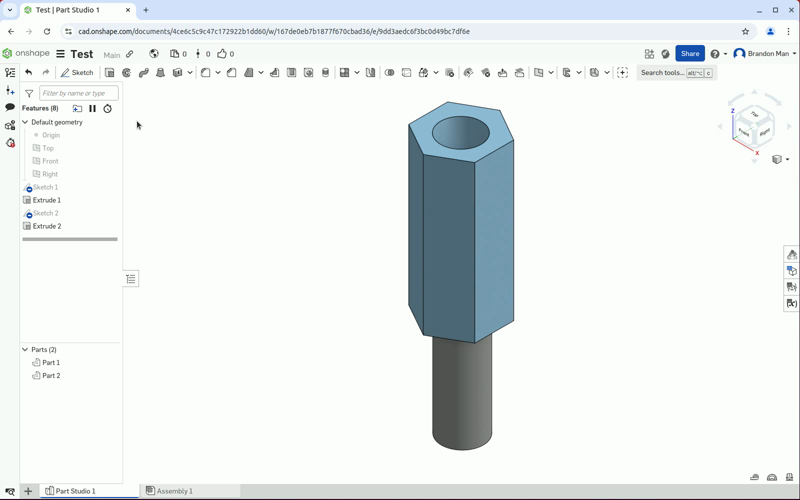
mouse_move(73, 189)
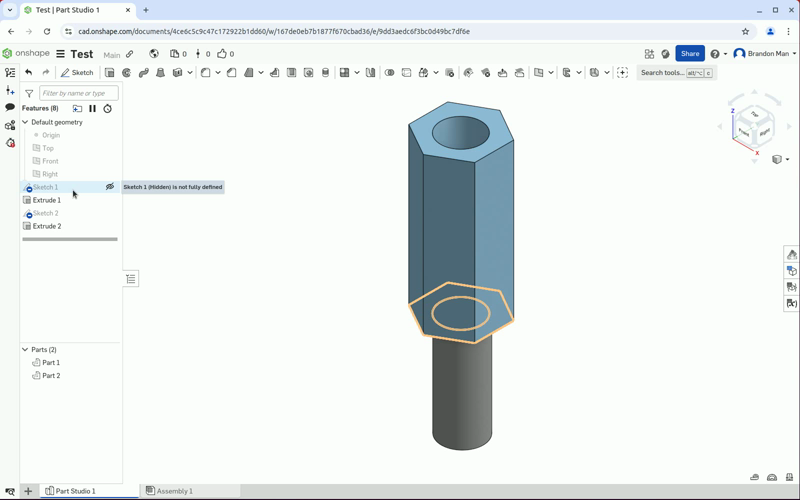
click(73, 189)